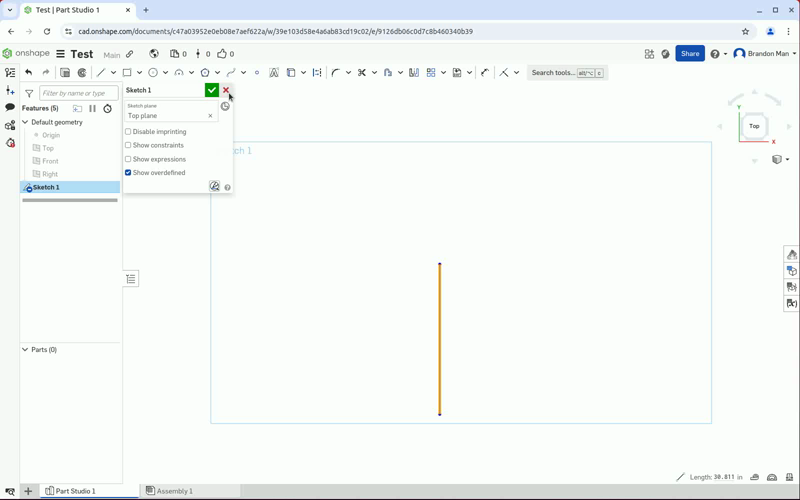
key(shift+h)
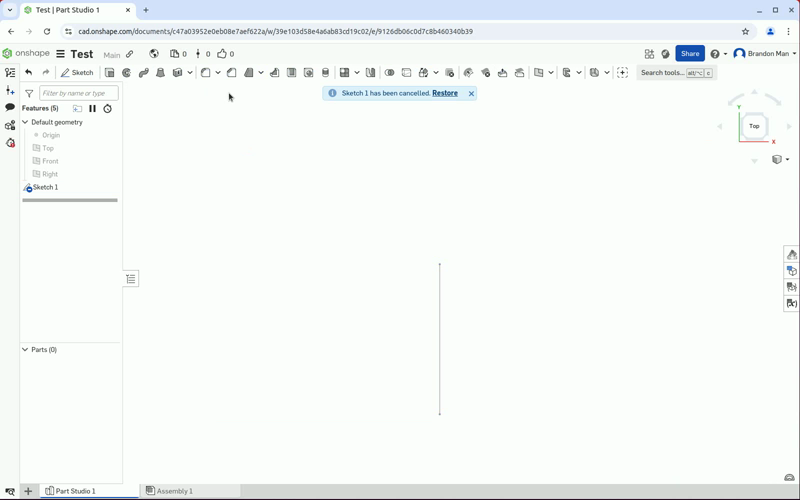
key(shift+s)
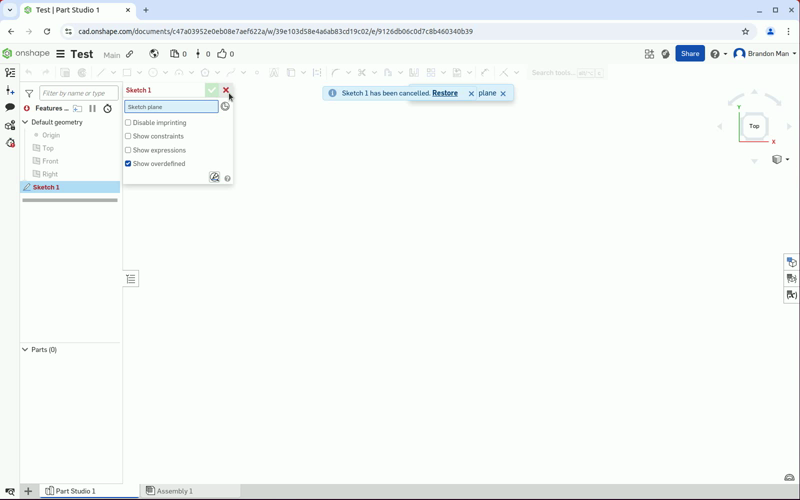
mouse_move(73, 150)
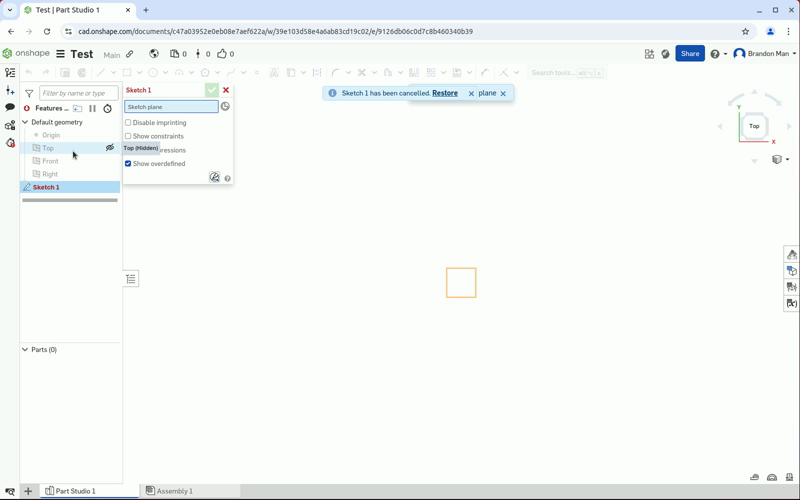
click(73, 150)
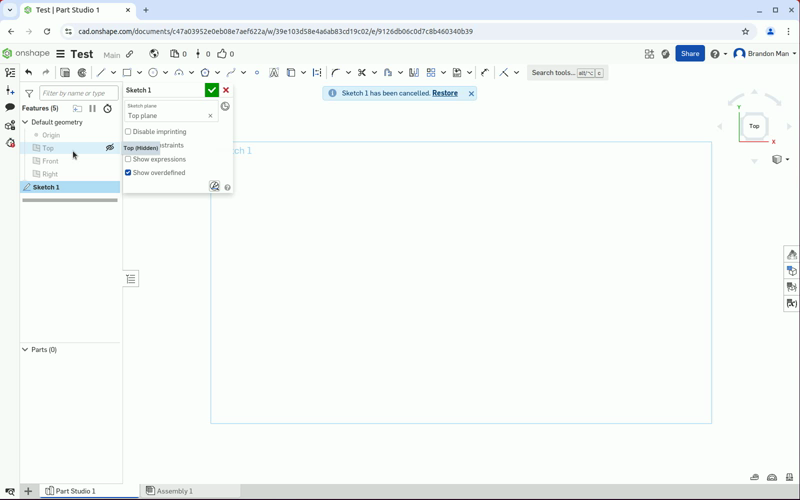
mouse_move(73, 352)
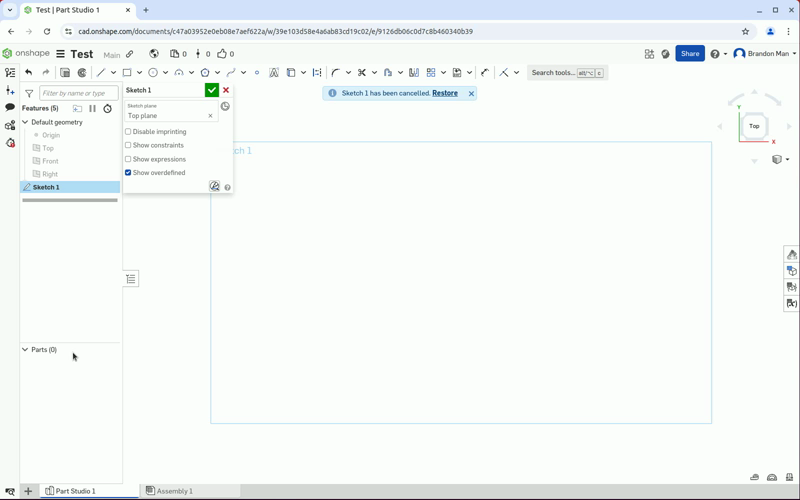
key(y)
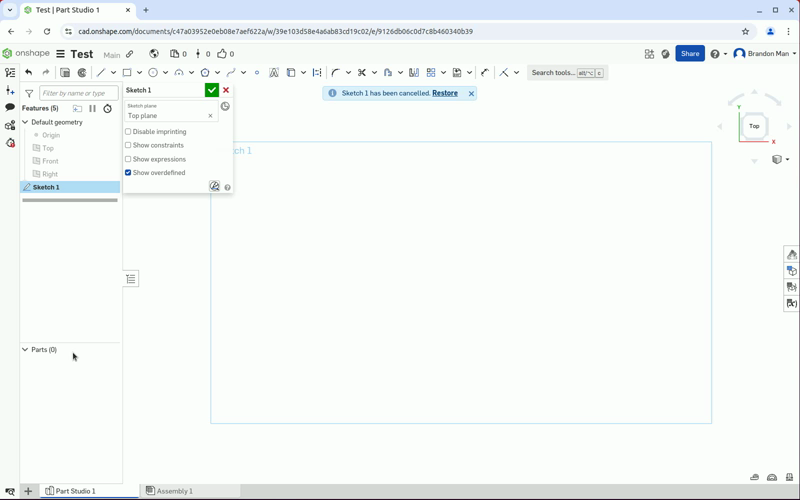
key(l)
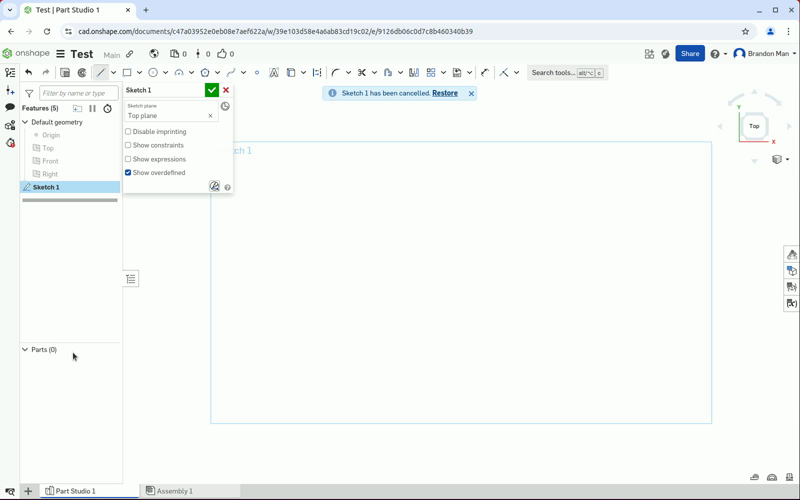
key_down(shift)
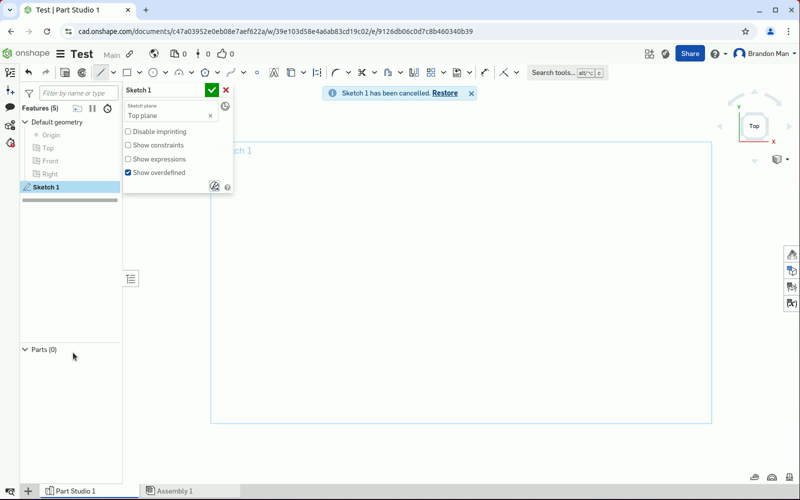
mouse_move(423, 306)
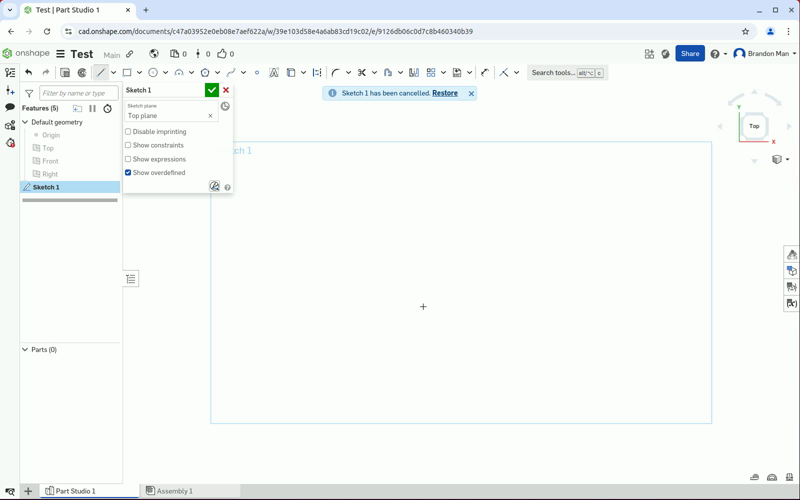
click(423, 306)
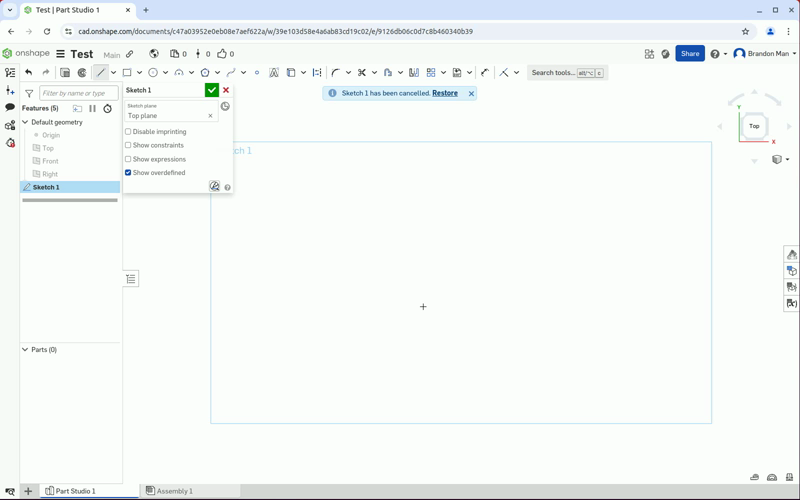
key_up(shift)
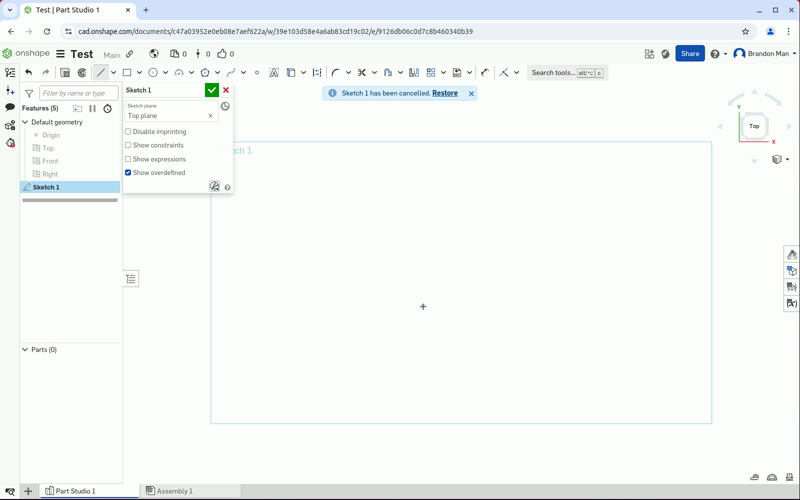
key_down(shift)
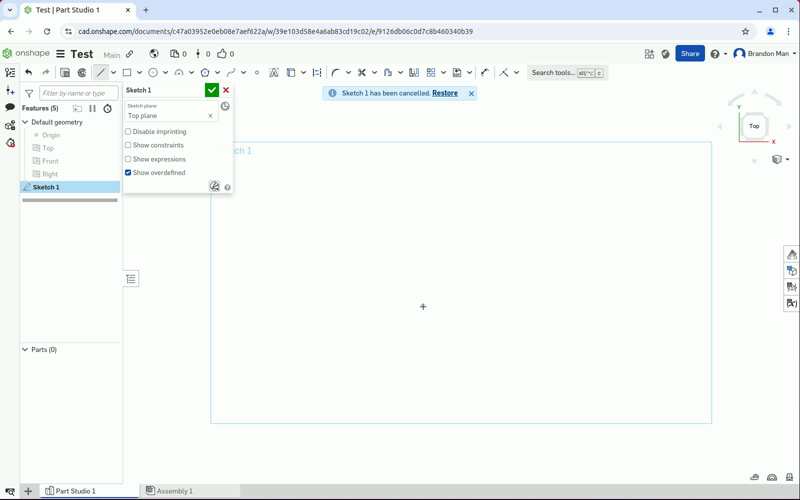
mouse_move(489, 306)
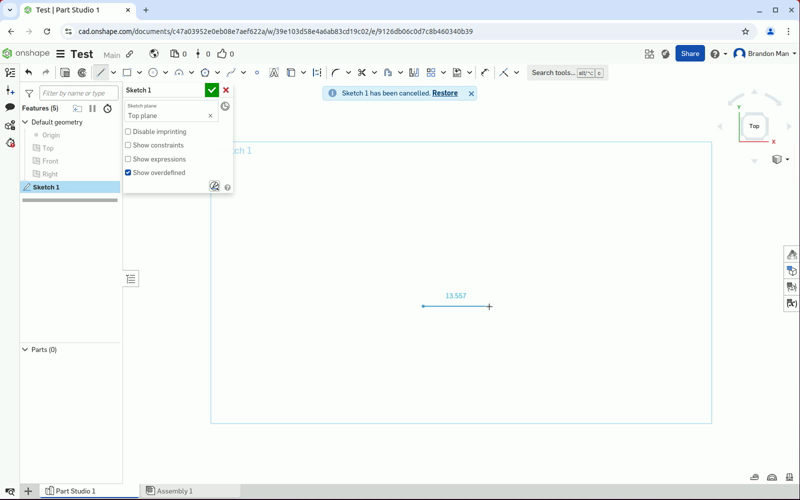
click(489, 306)
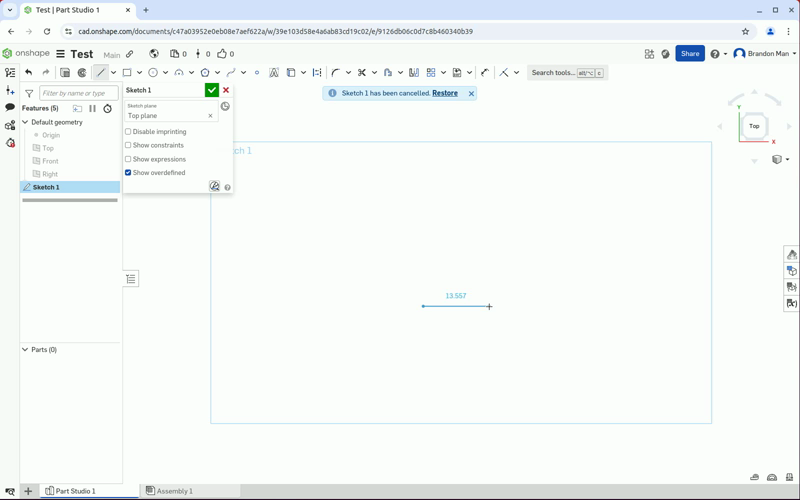
key_up(shift)
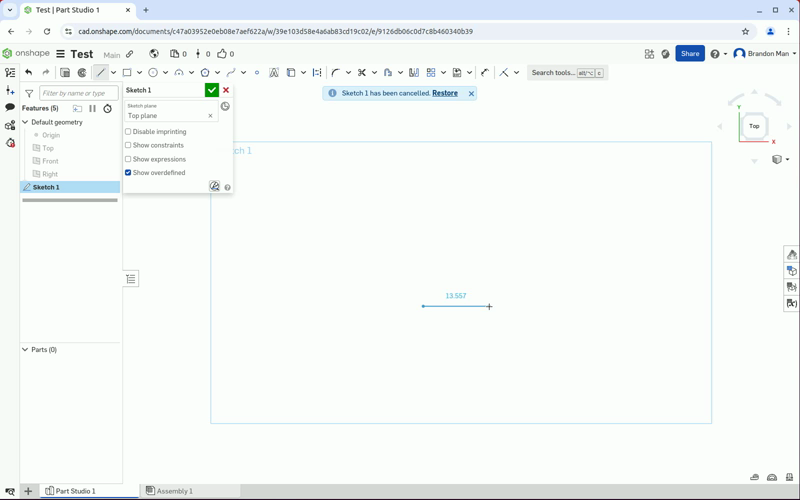
key_down(shift)
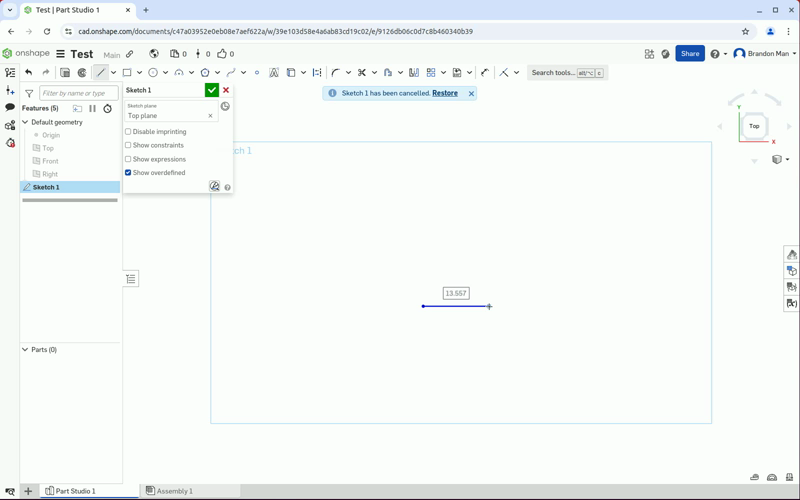
mouse_move(519, 306)
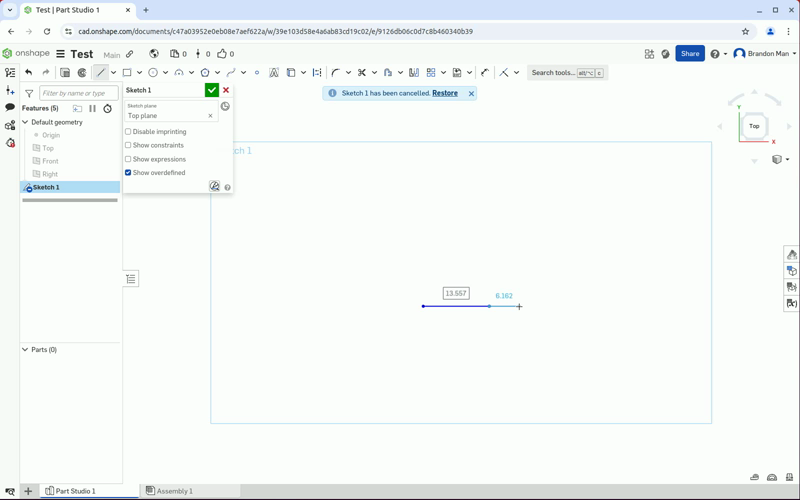
mouse_move(489, 251)
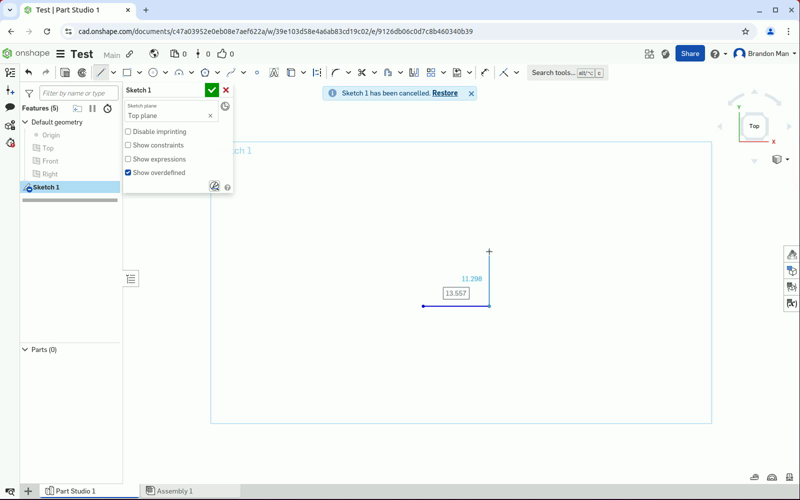
click(489, 251)
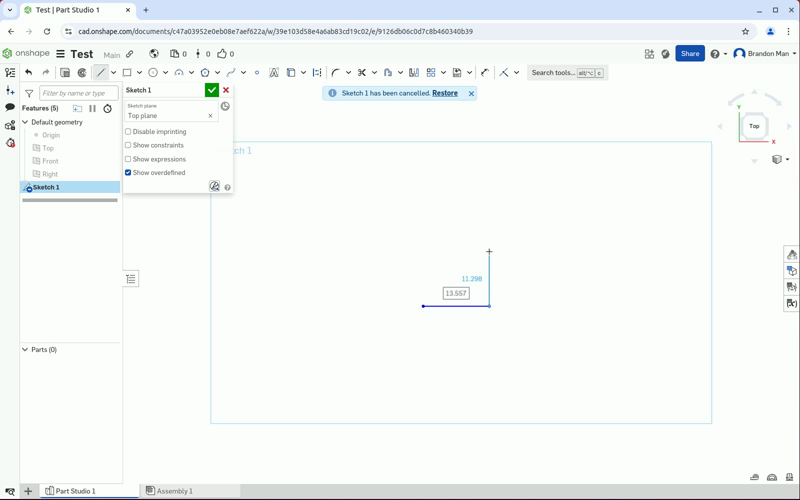
key_up(shift)
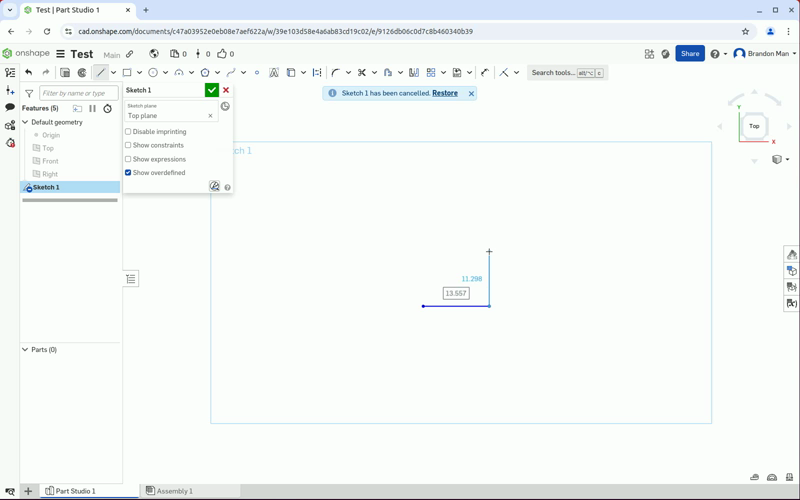
key_down(shift)
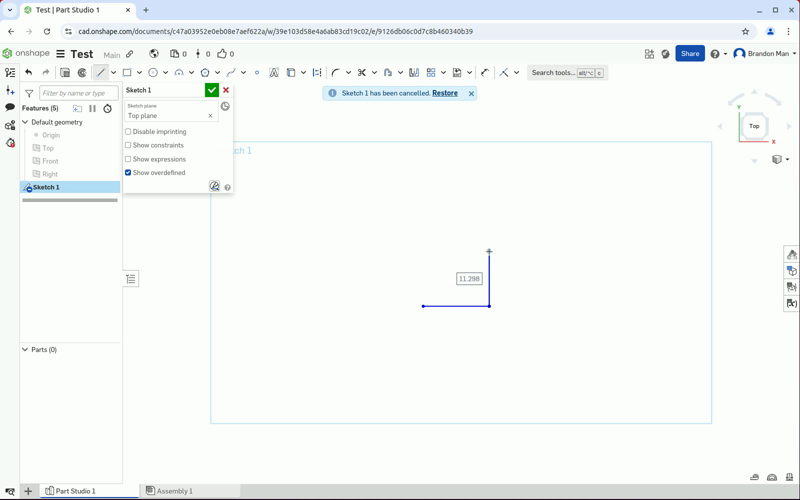
mouse_move(423, 251)
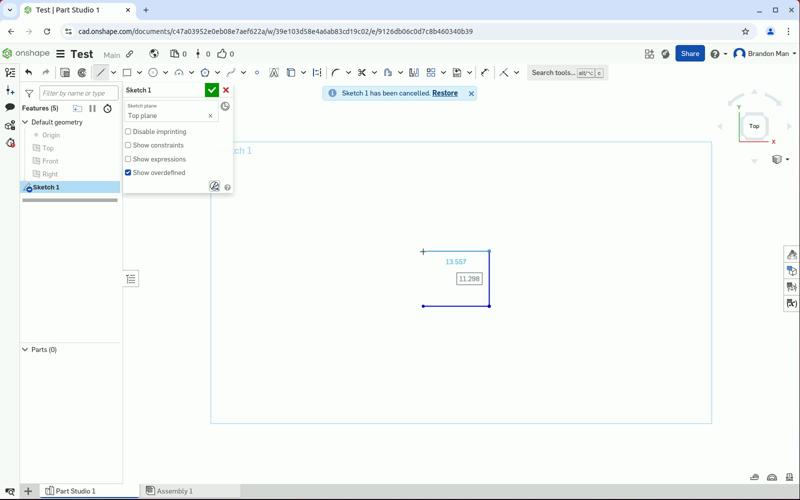
click(423, 251)
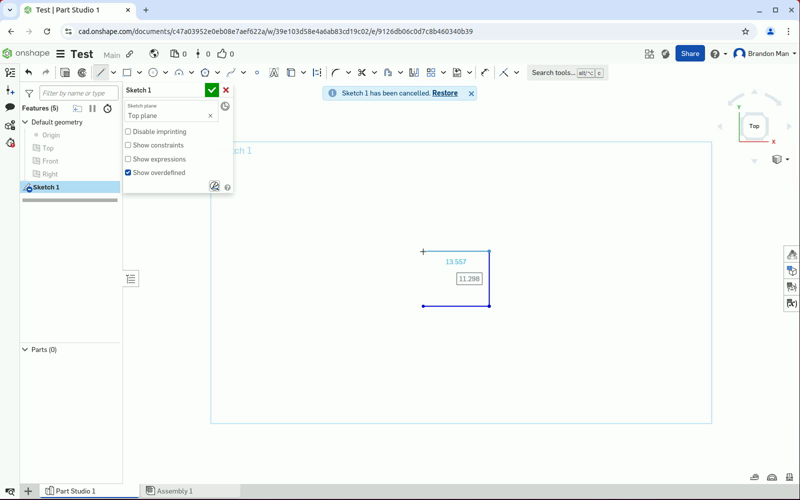
key_up(shift)
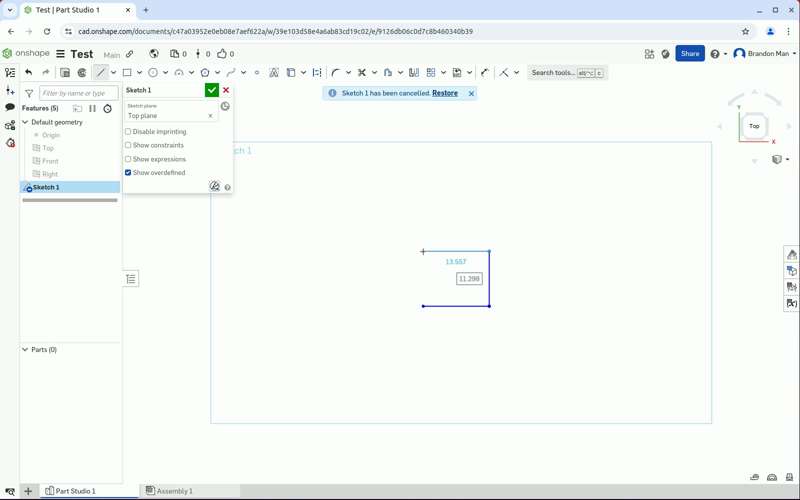
mouse_move(453, 251)
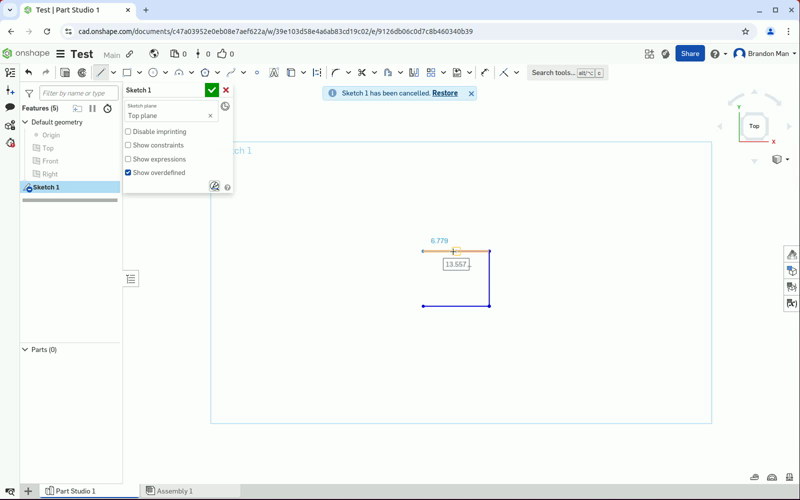
key_down(shift)
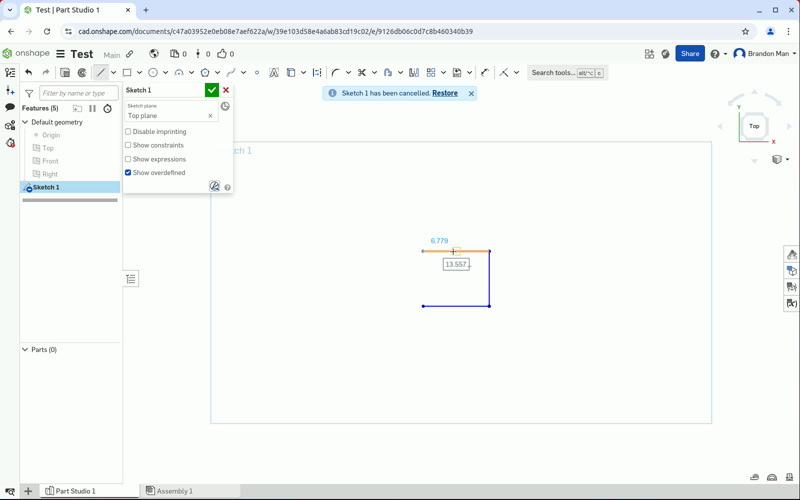
mouse_move(423, 306)
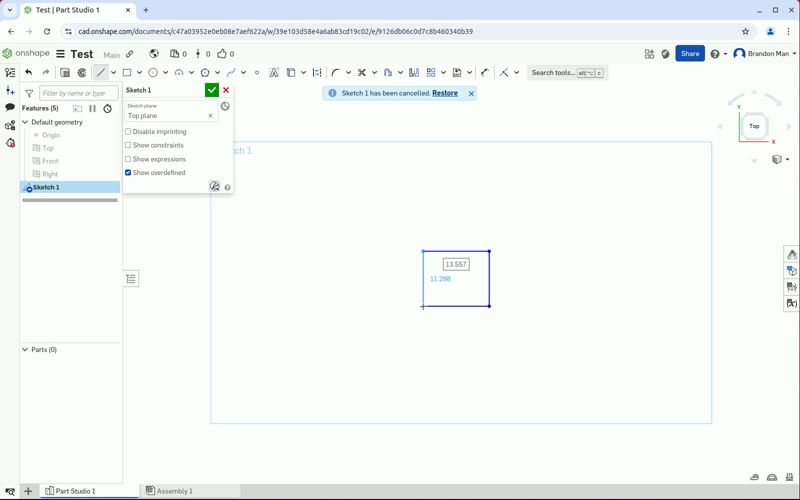
key_up(shift)
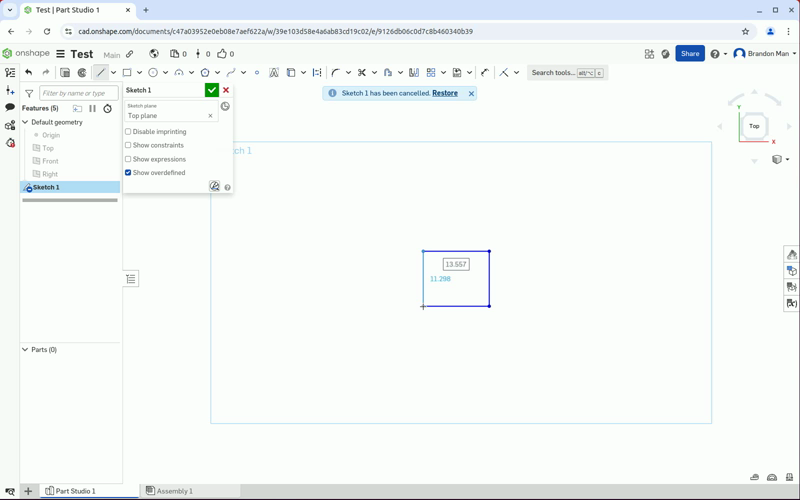
click(423, 306)
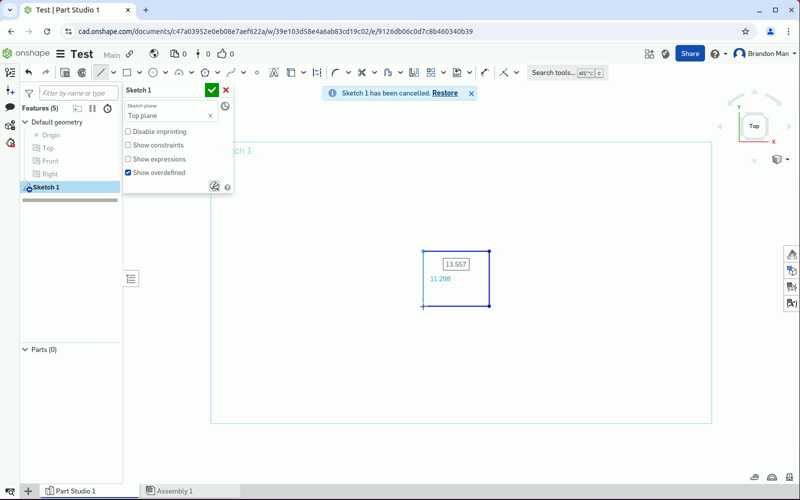
key(esc)
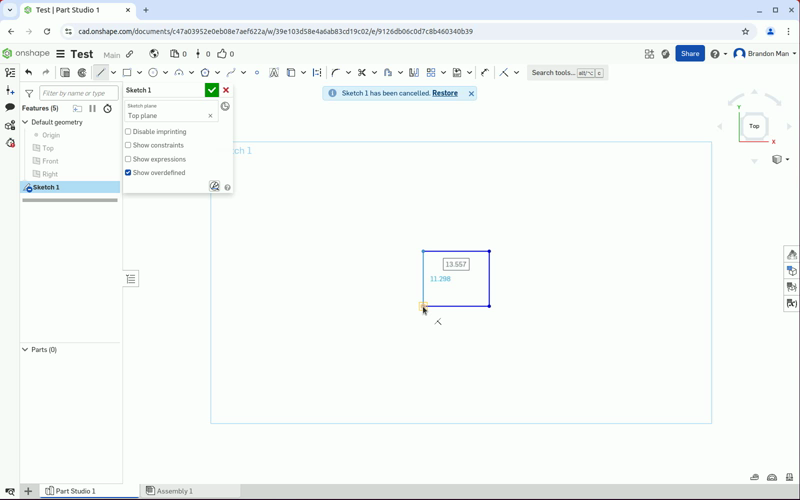
mouse_move(432, 279)
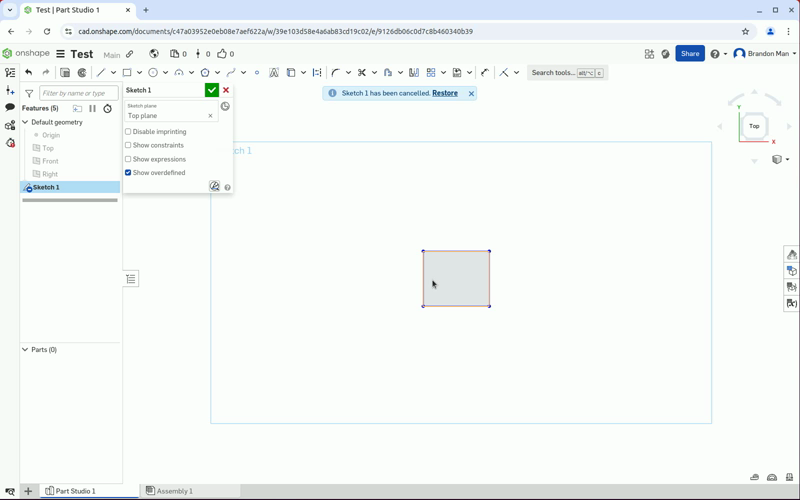
click(432, 279)
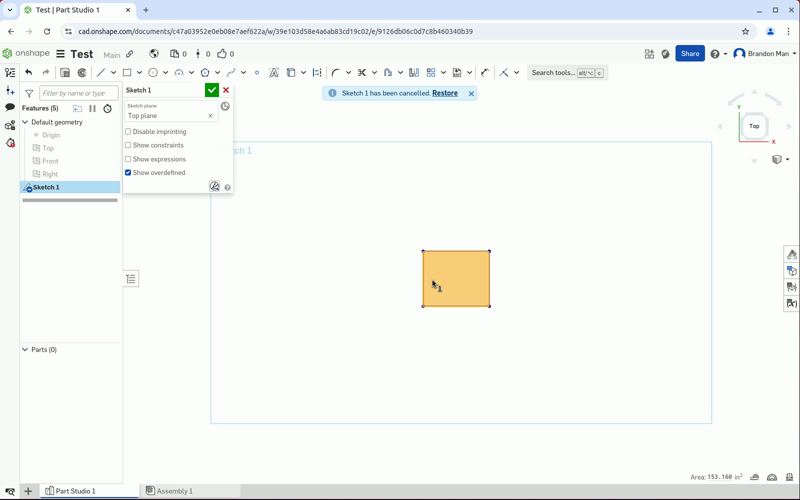
mouse_move(73, 352)
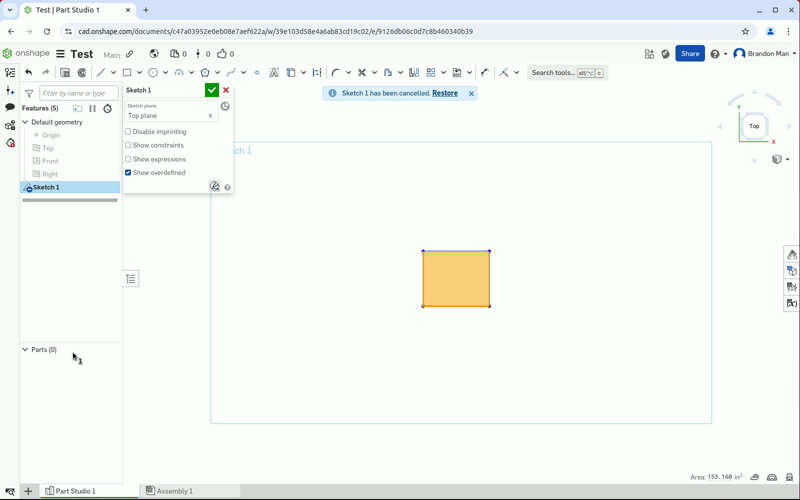
key(shift+y)
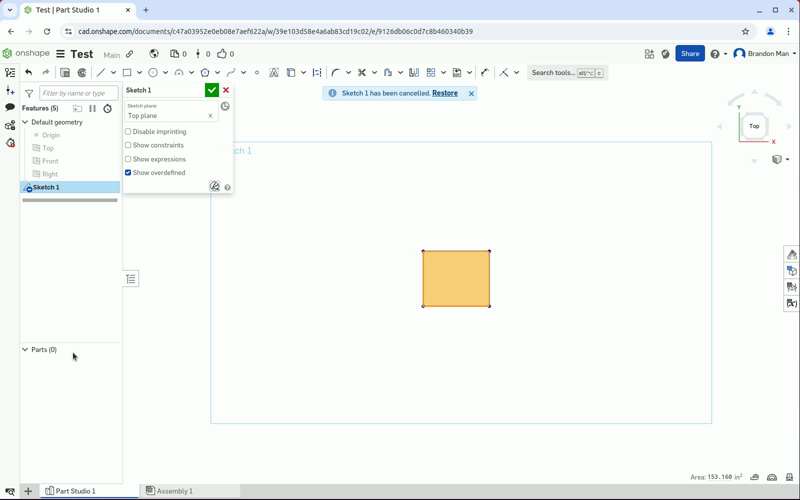
key(shift+e)
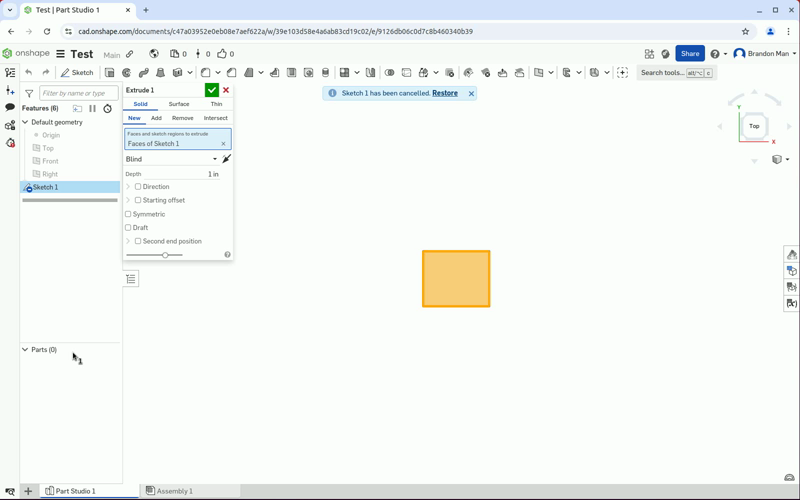
mouse_move(143, 106)
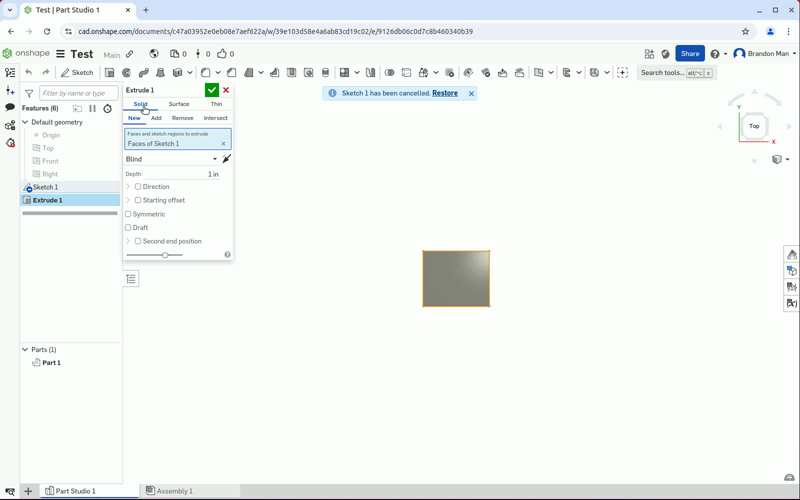
click(143, 106)
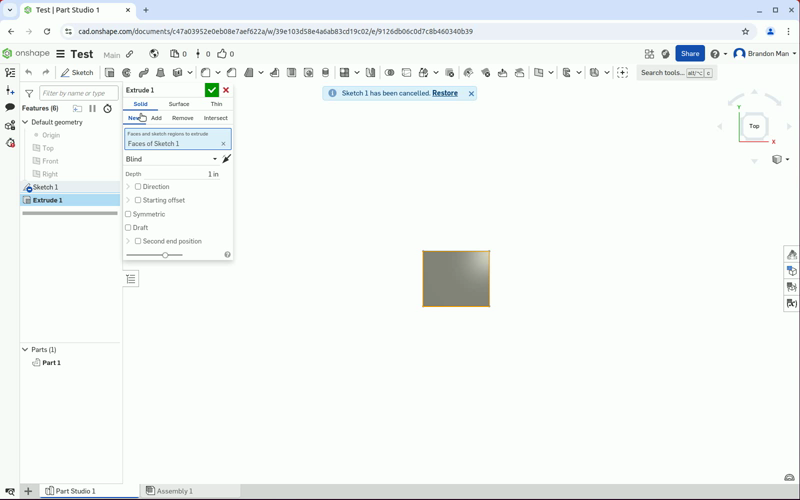
mouse_move(137, 120)
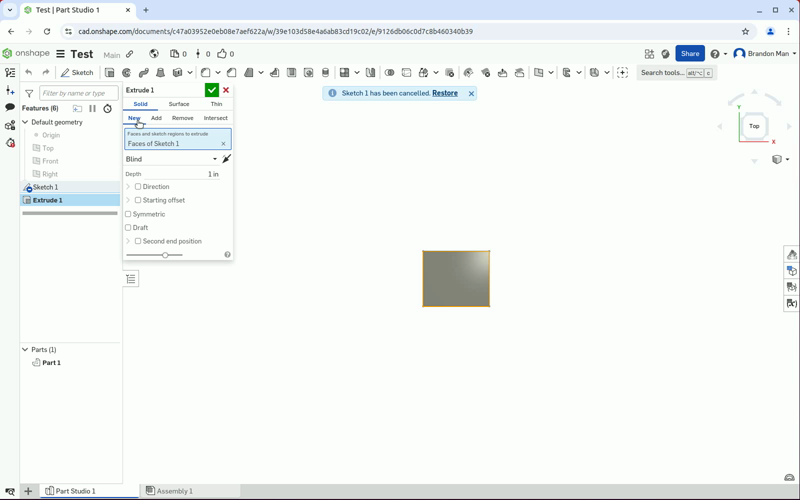
click(137, 120)
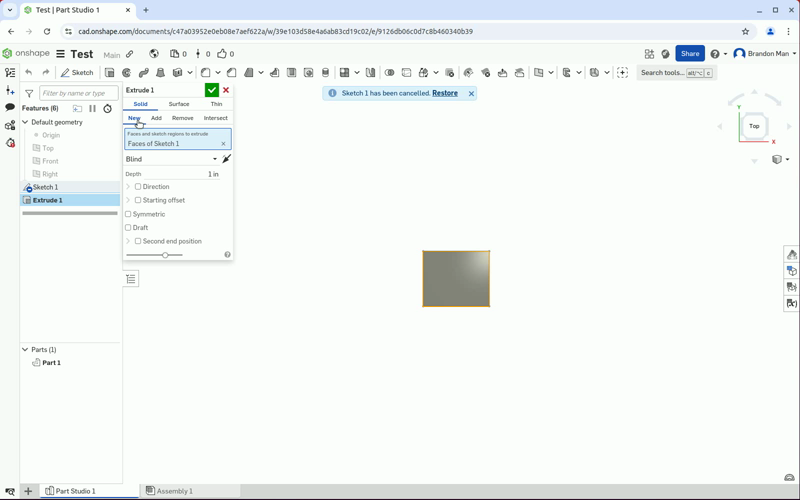
key(tab, 4)
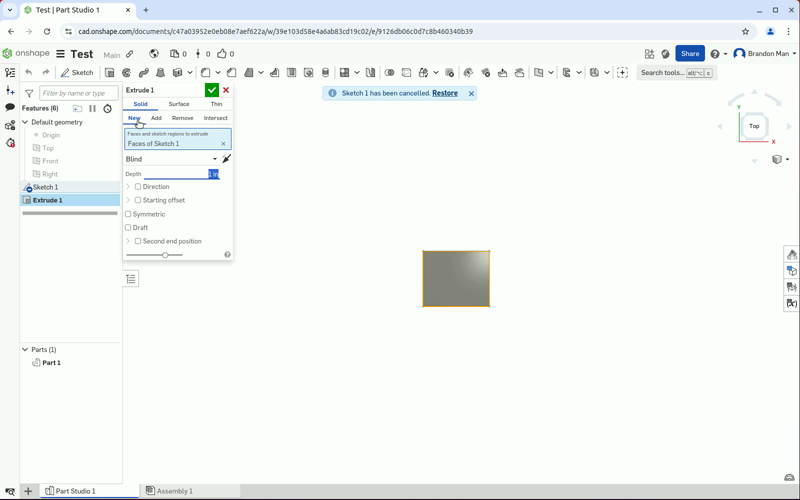
text(17.813)
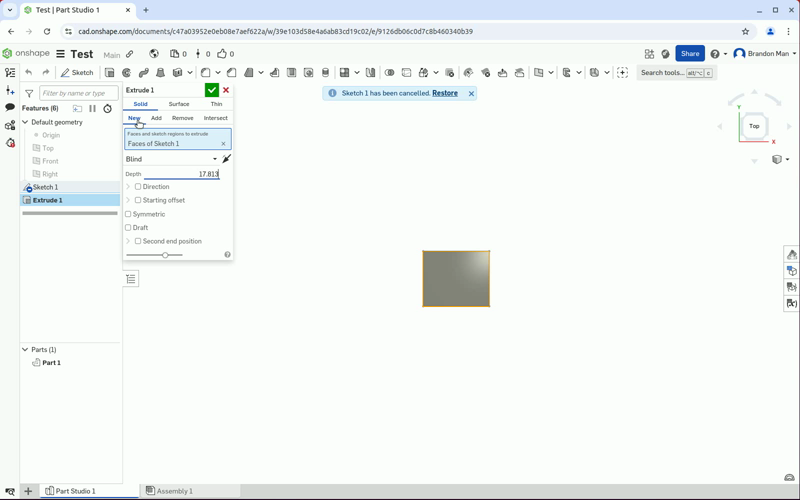
key(enter)
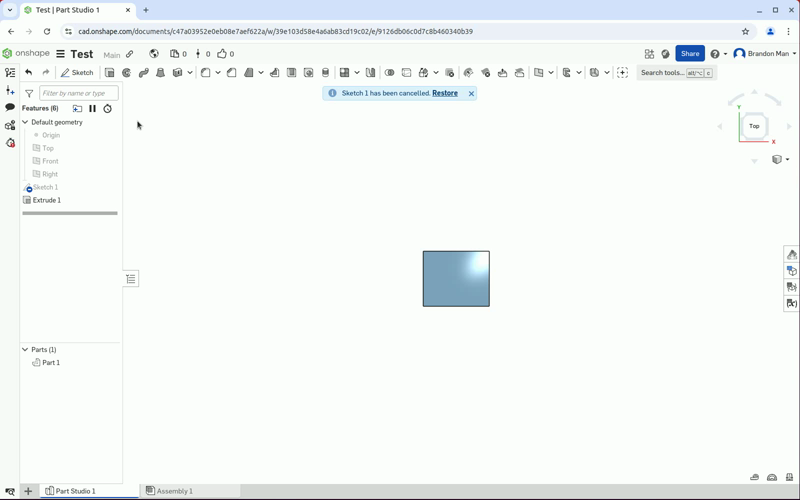
key(shift+h)
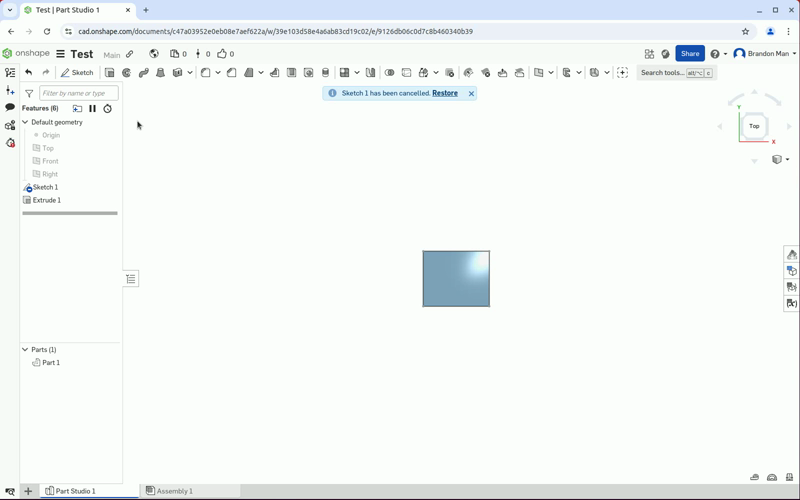
key(shift+h)
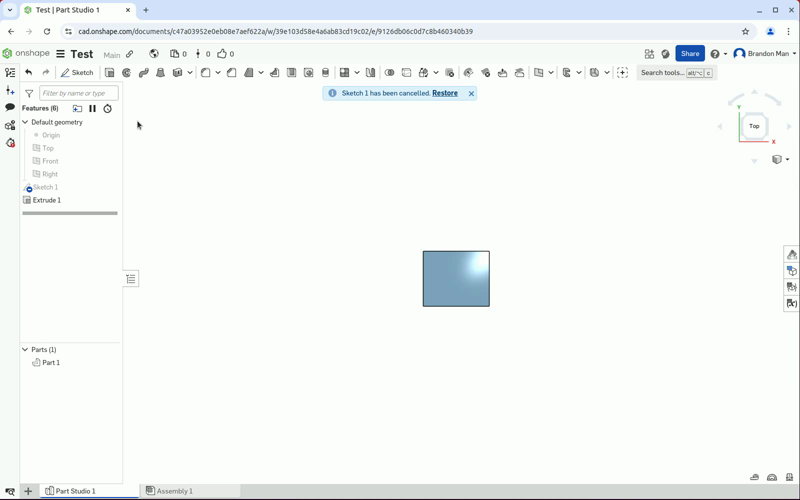
mouse_move(73, 189)
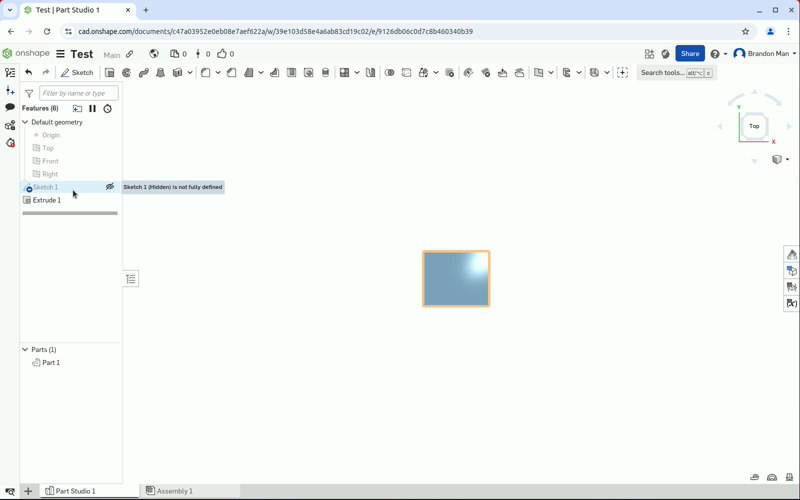
click(73, 189)
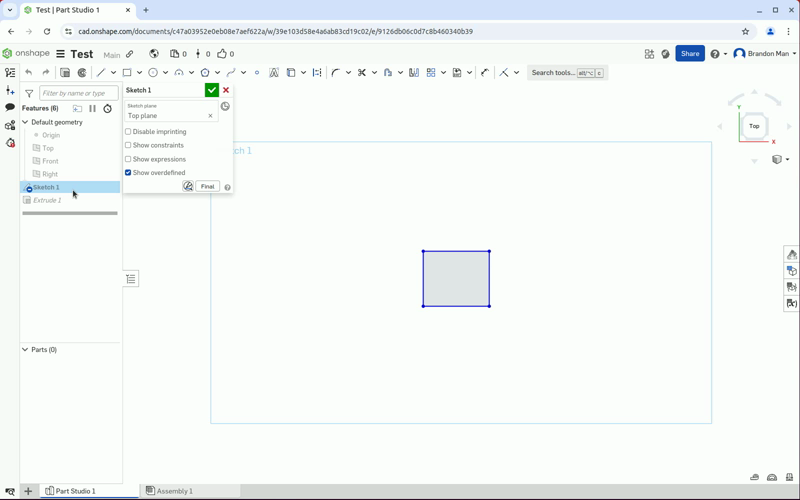
mouse_move(229, 92)
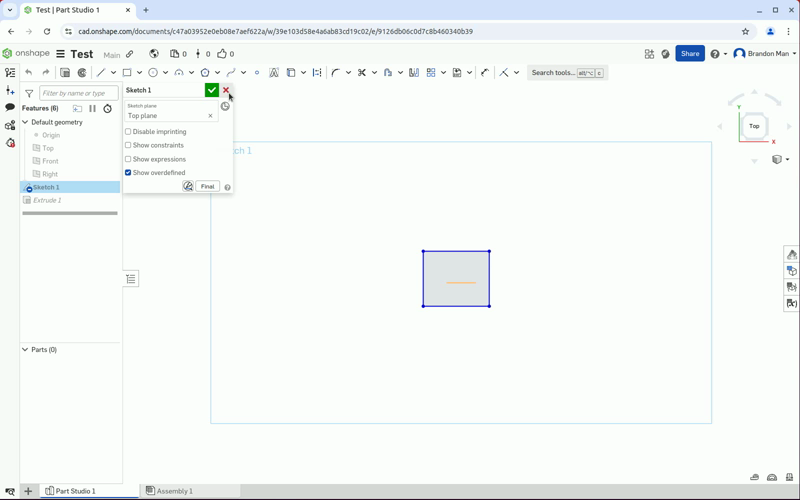
click(229, 92)
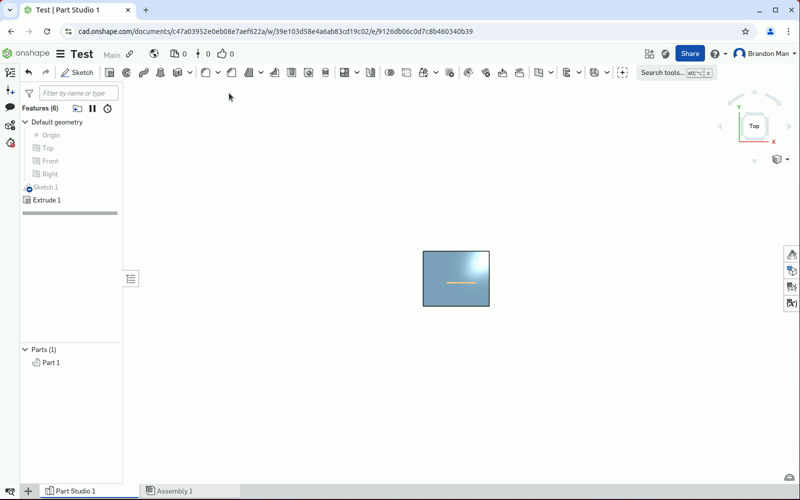
mouse_move(541, 75)
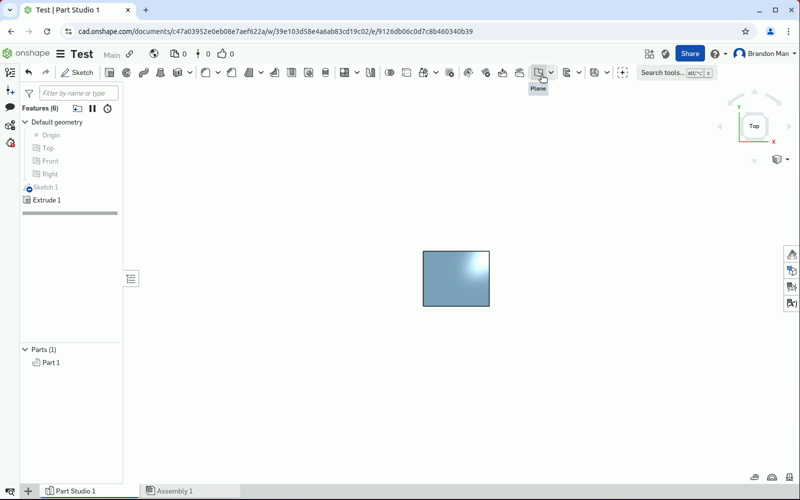
click(541, 75)
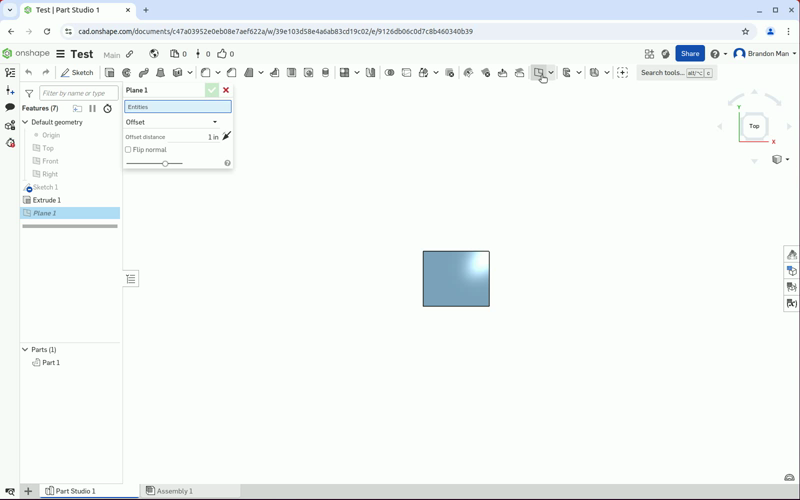
mouse_move(73, 150)
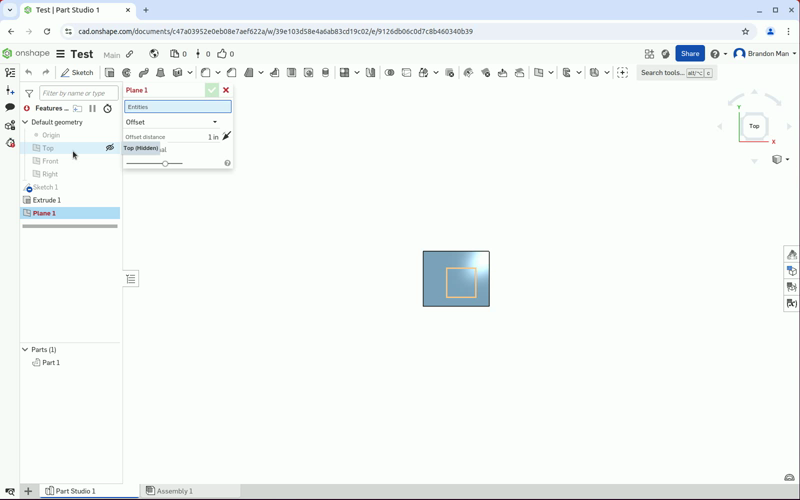
click(73, 150)
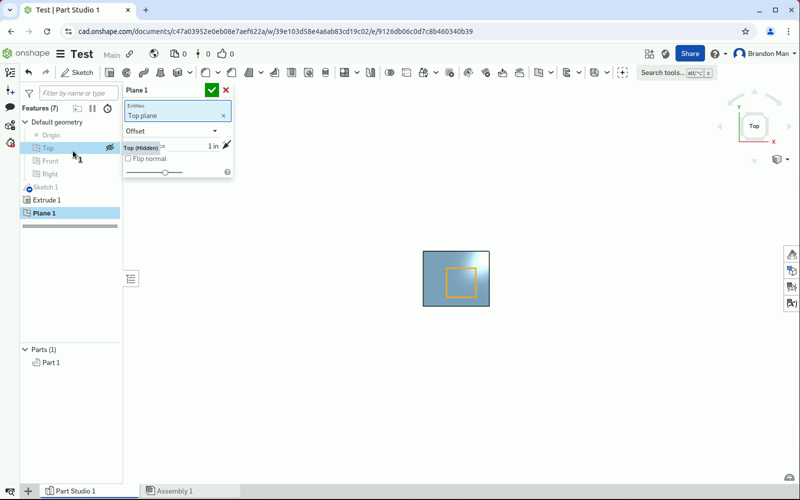
key(tab, 2)
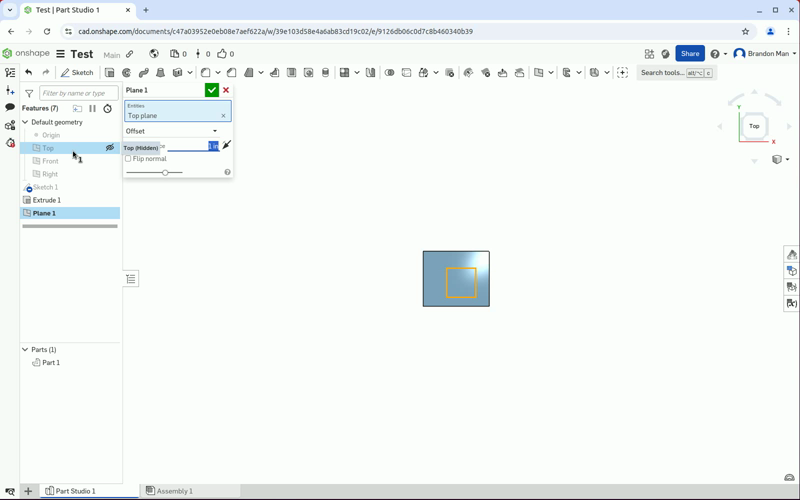
text(17.809)
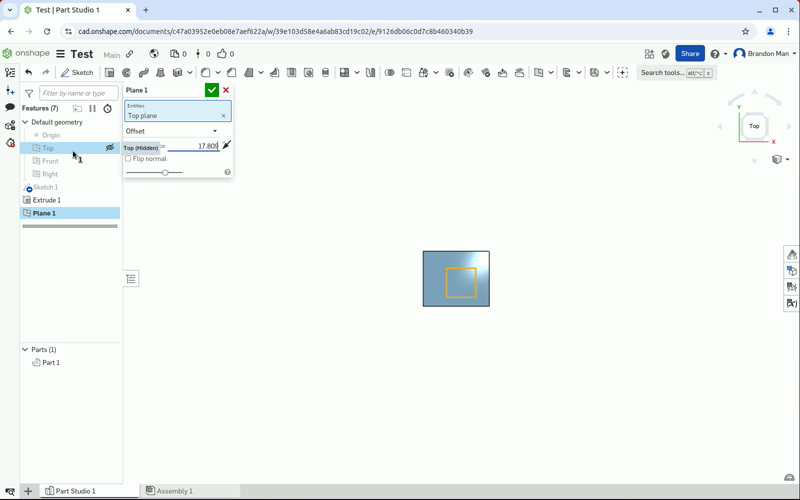
key(enter, 2)
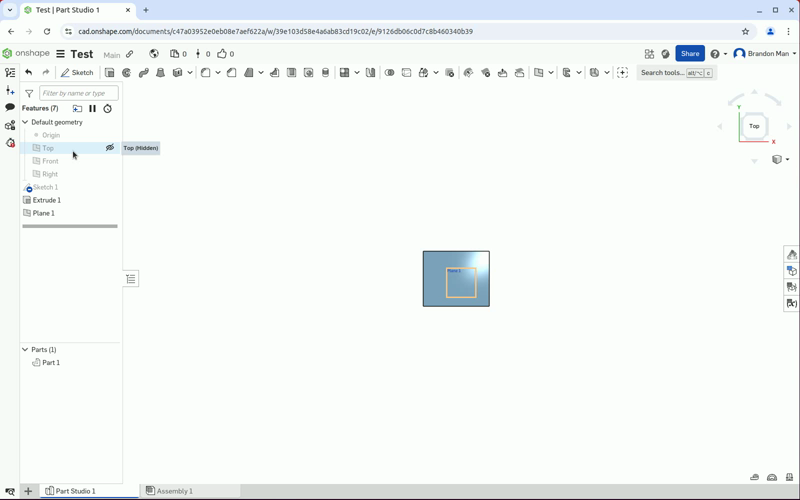
key(shift+s)
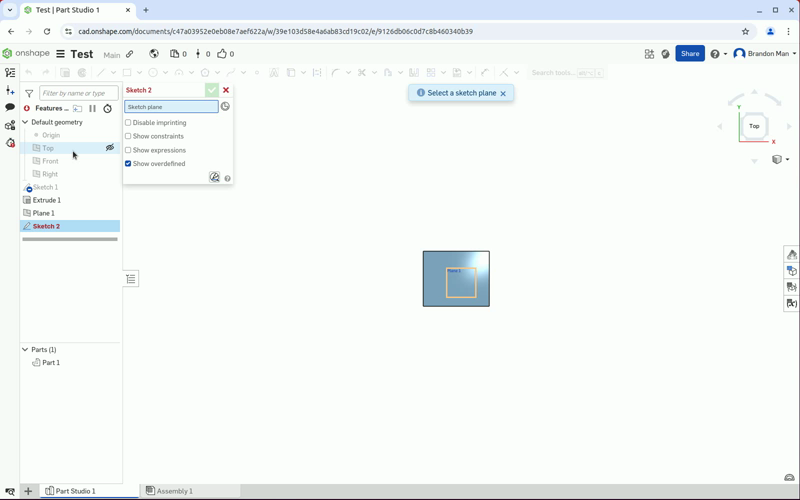
mouse_move(73, 215)
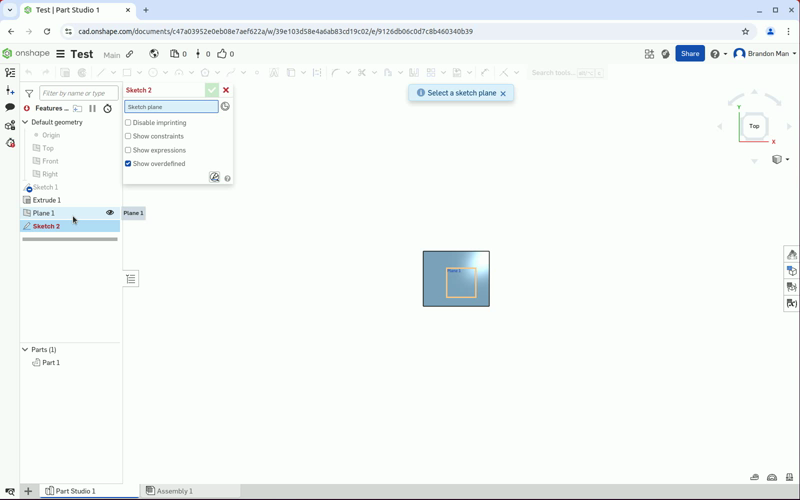
click(73, 215)
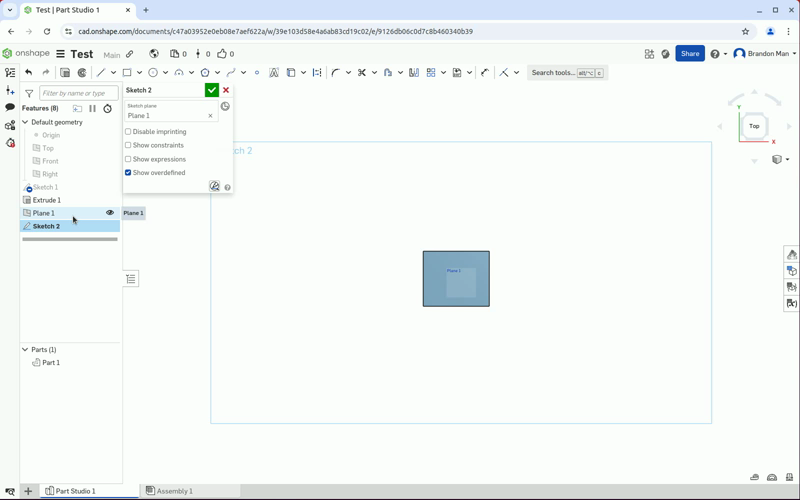
mouse_move(73, 352)
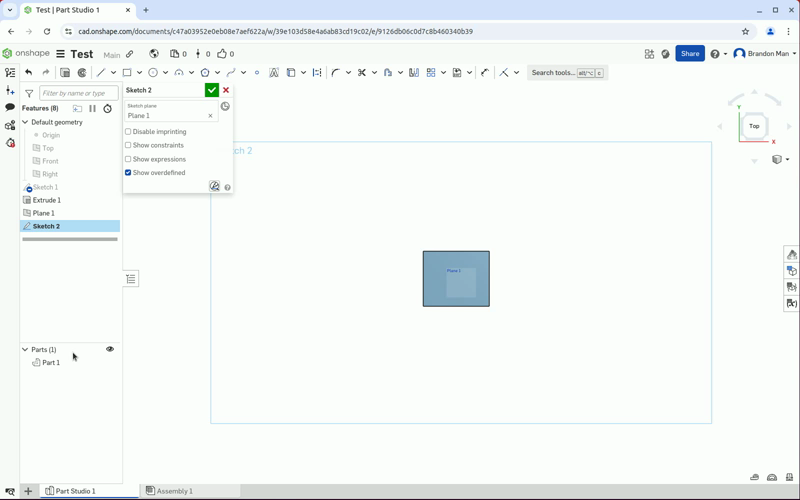
key(y)
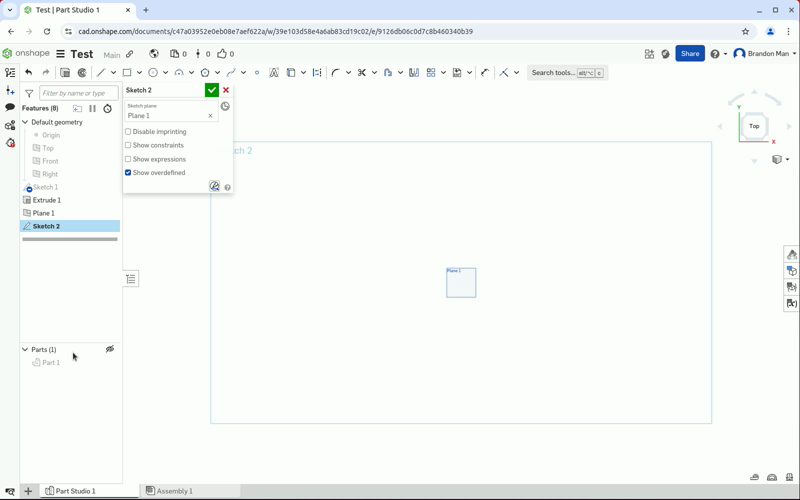
key(c)
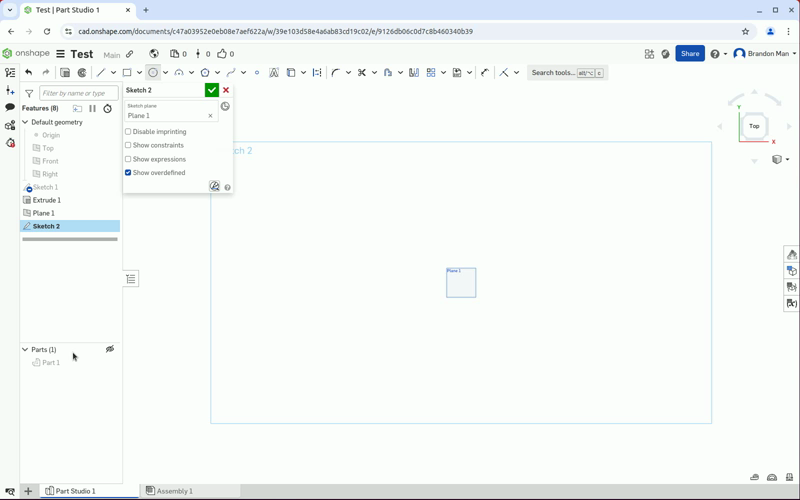
key_down(shift)
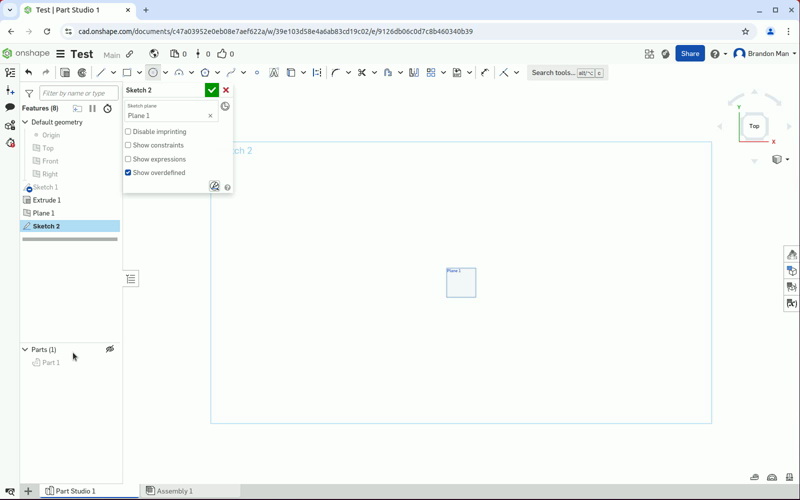
mouse_move(439, 282)
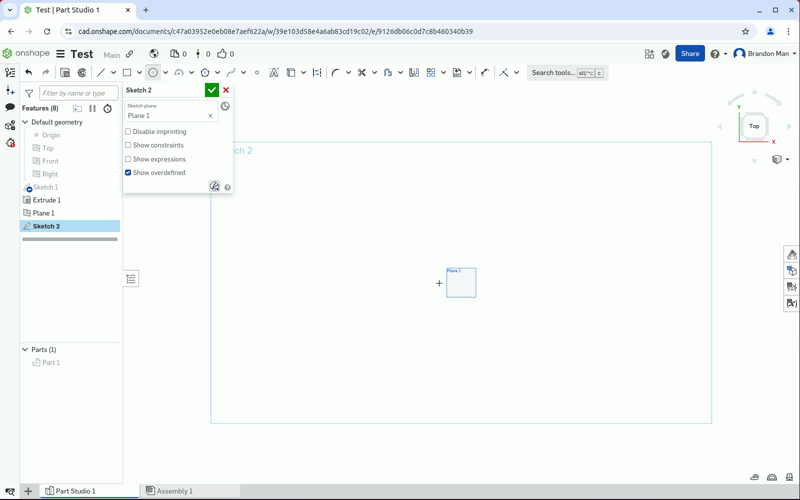
click(439, 282)
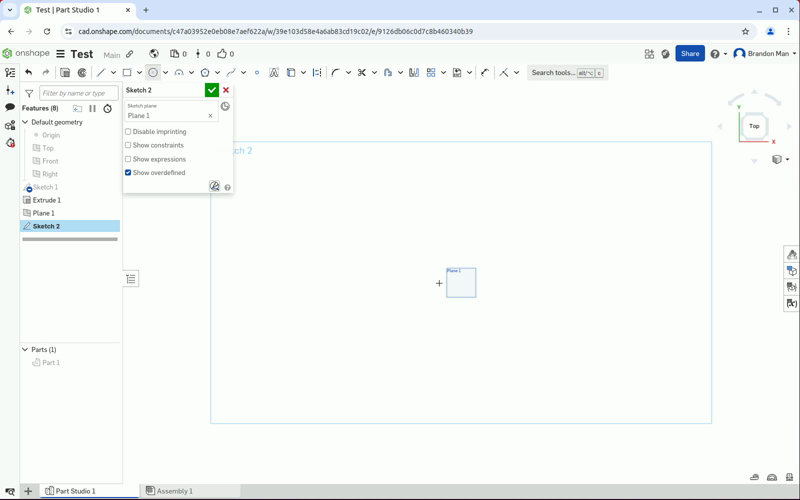
key_up(shift)
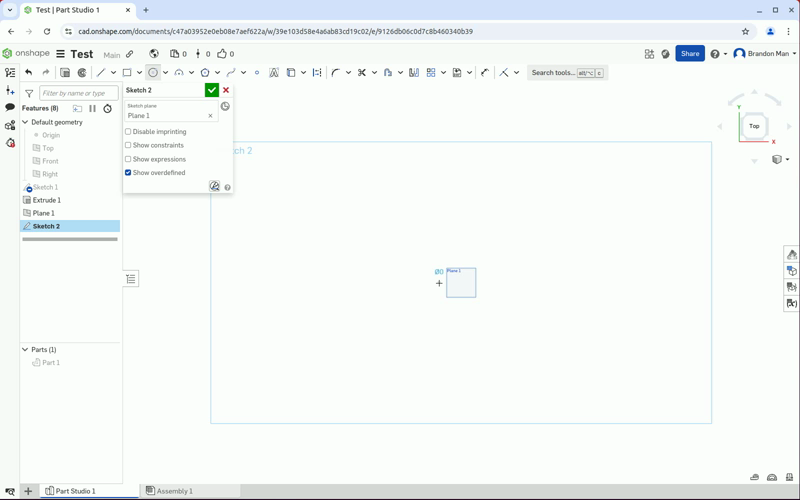
mouse_move(452, 282)
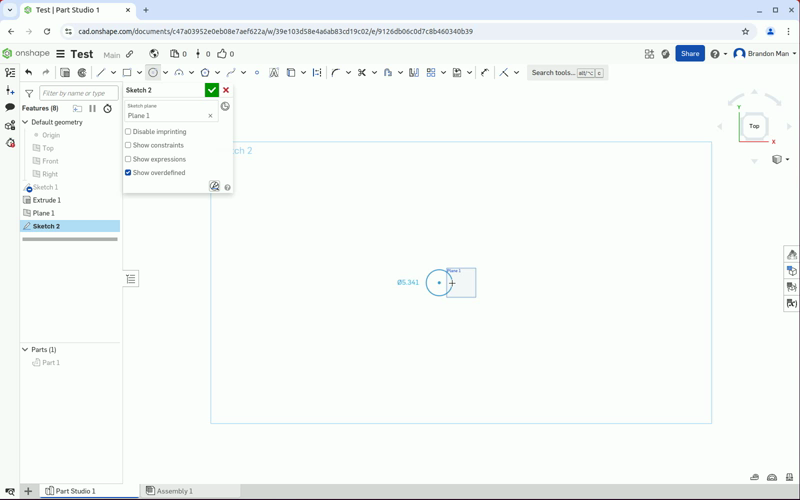
click(452, 282)
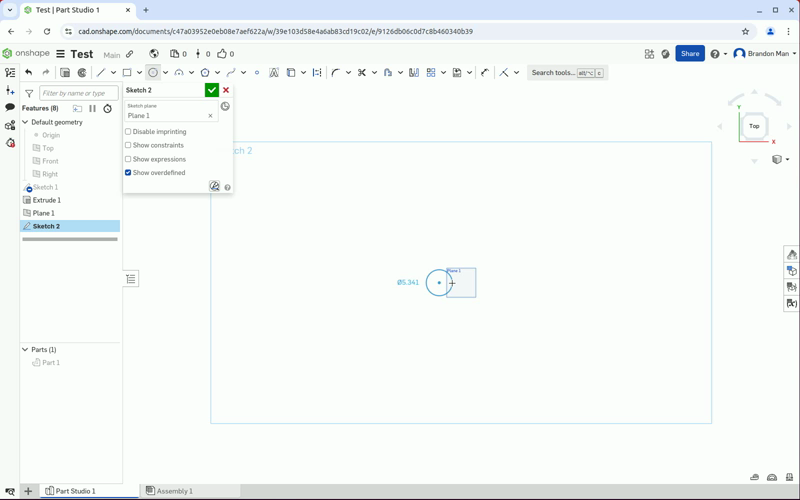
key(esc)
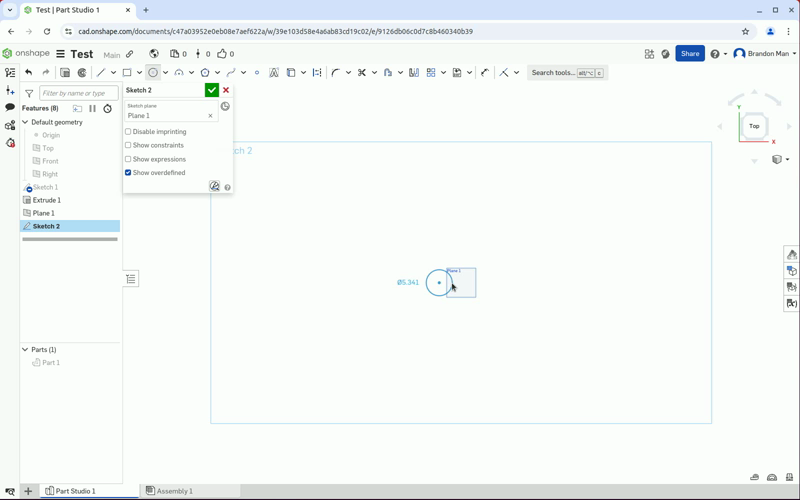
mouse_move(451, 283)
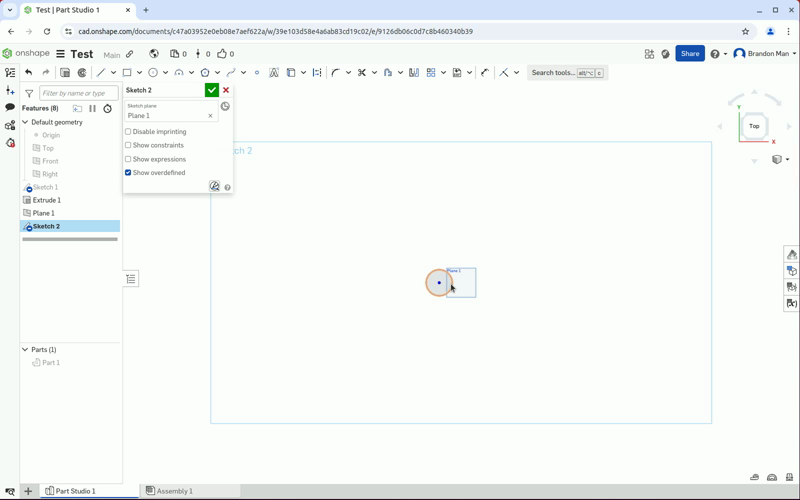
scroll(6)
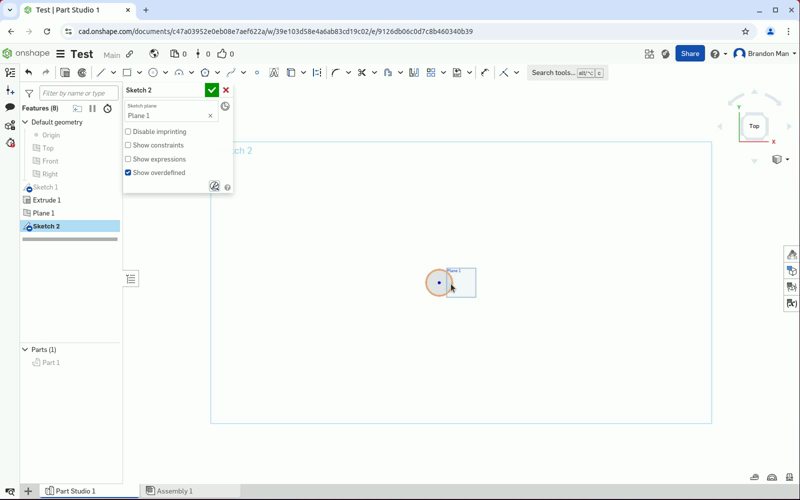
scroll(6)
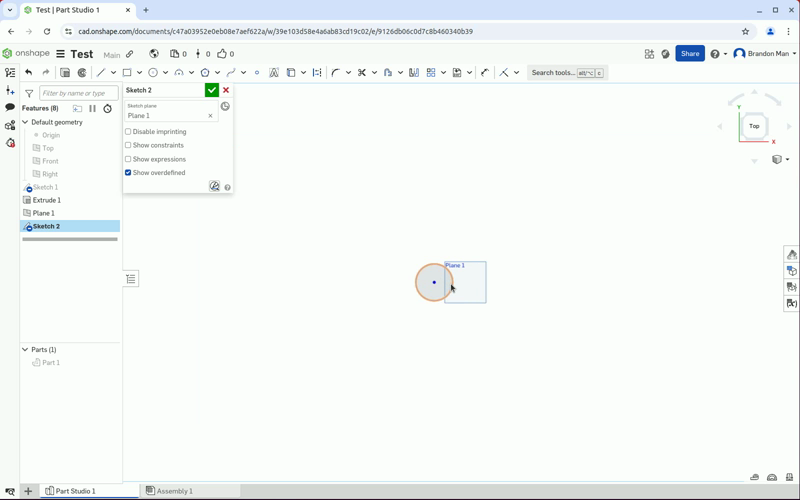
scroll(6)
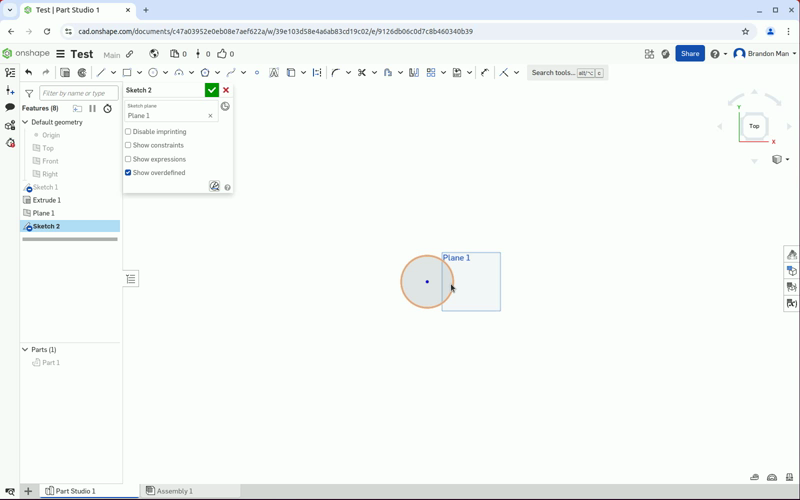
scroll(6)
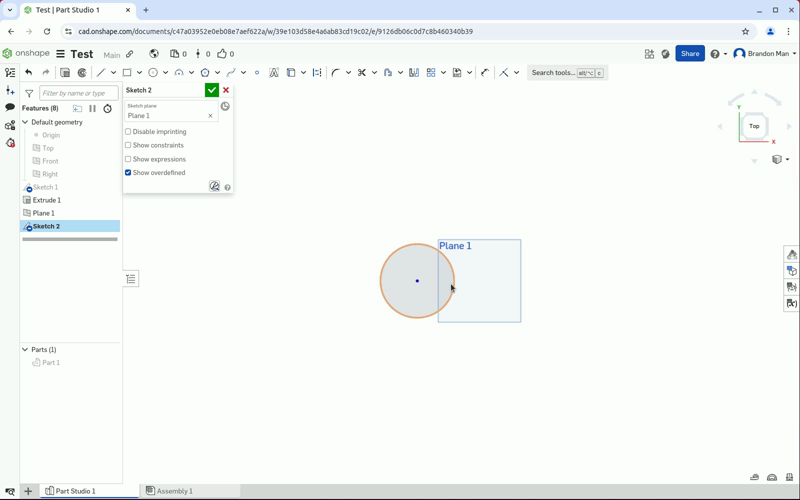
scroll(6)
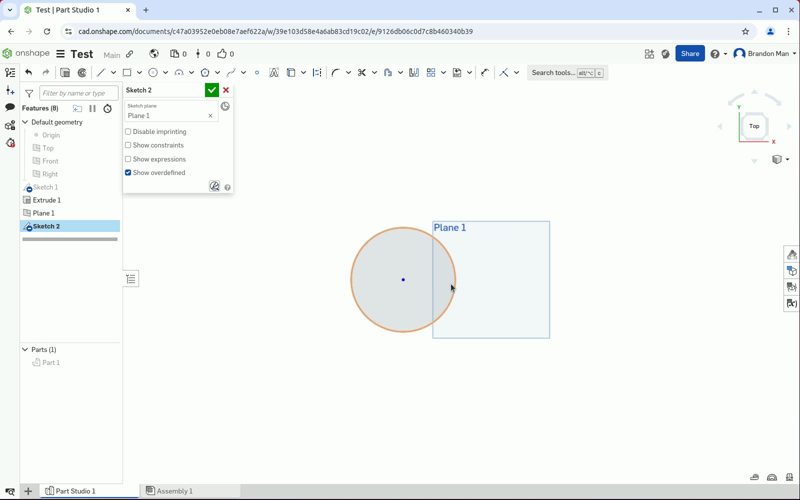
scroll(6)
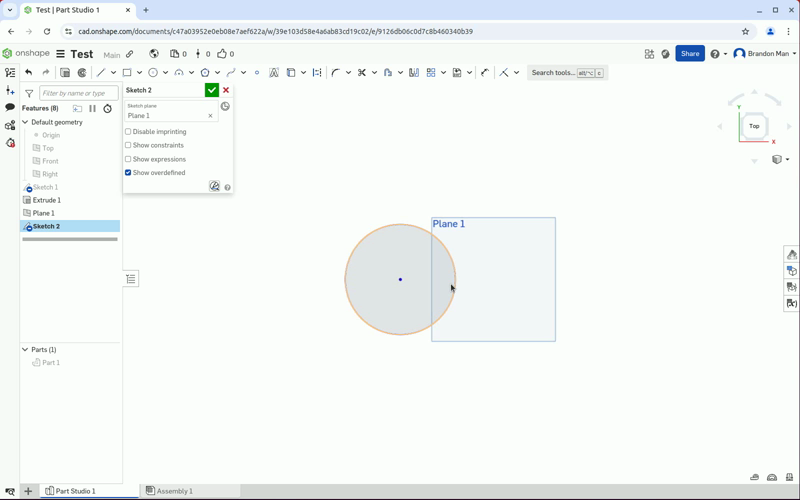
scroll(6)
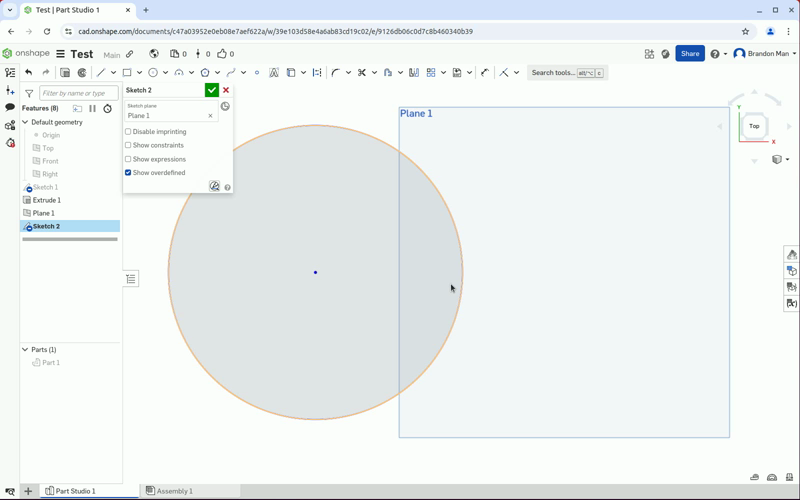
click(451, 283)
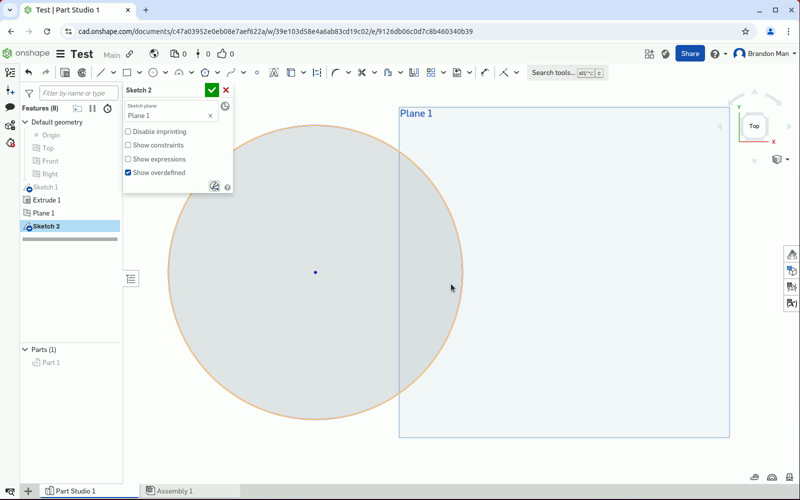
scroll(-6)
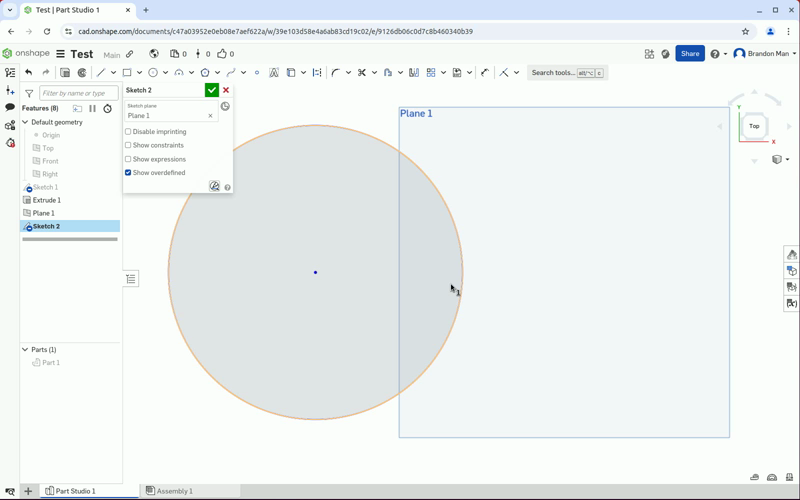
scroll(-6)
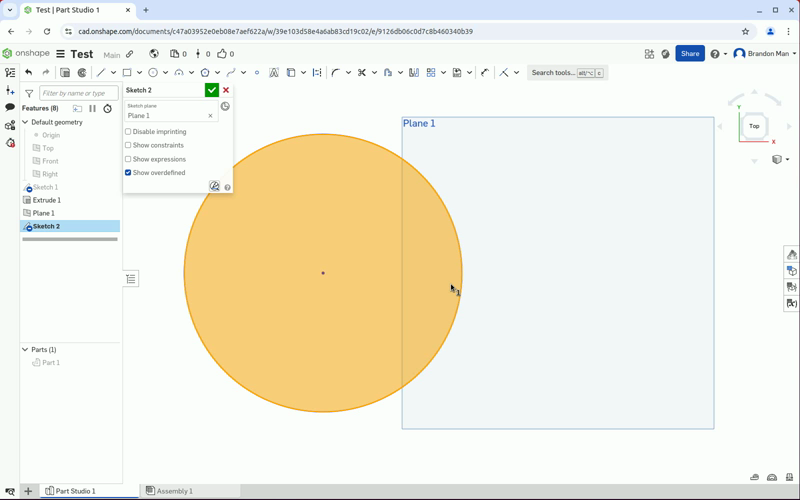
scroll(-6)
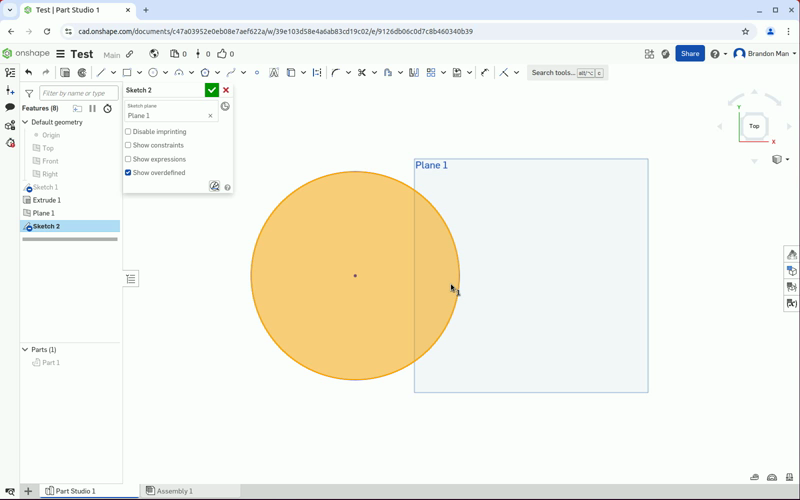
scroll(-6)
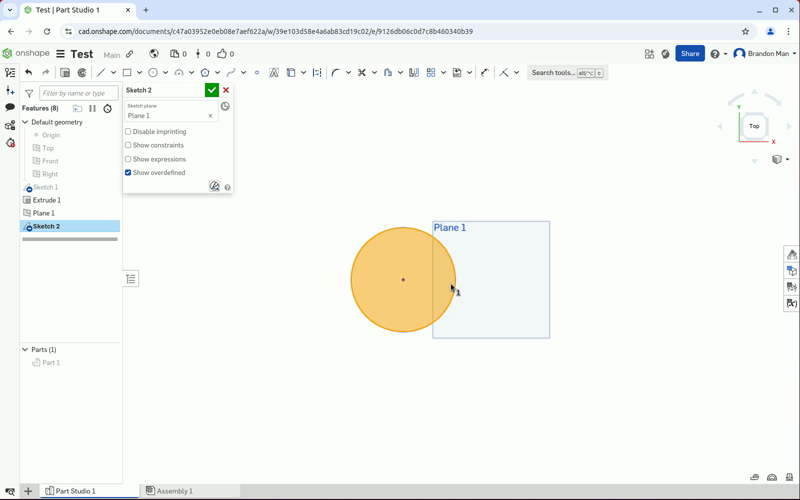
scroll(-6)
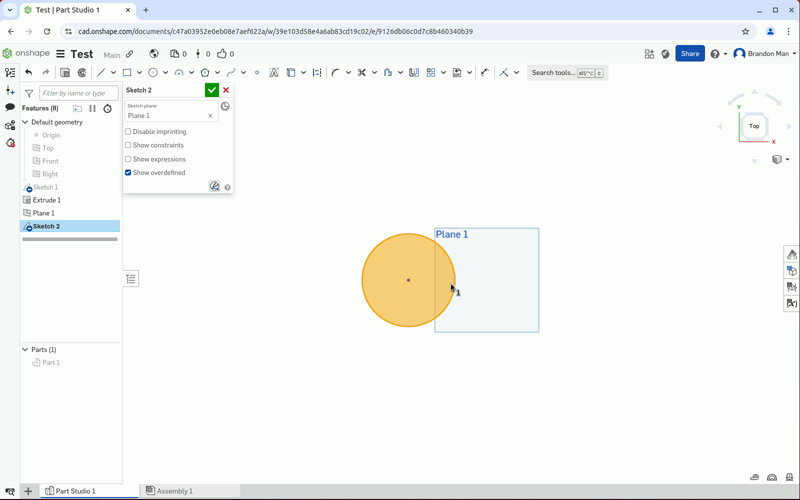
scroll(-6)
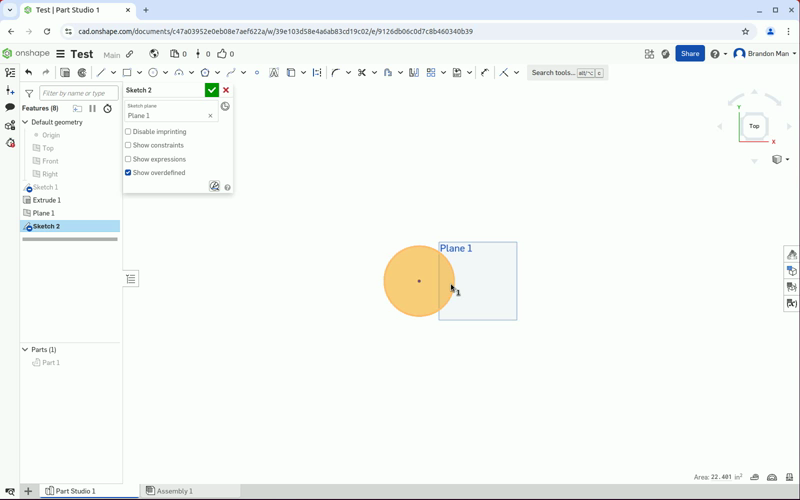
scroll(-6)
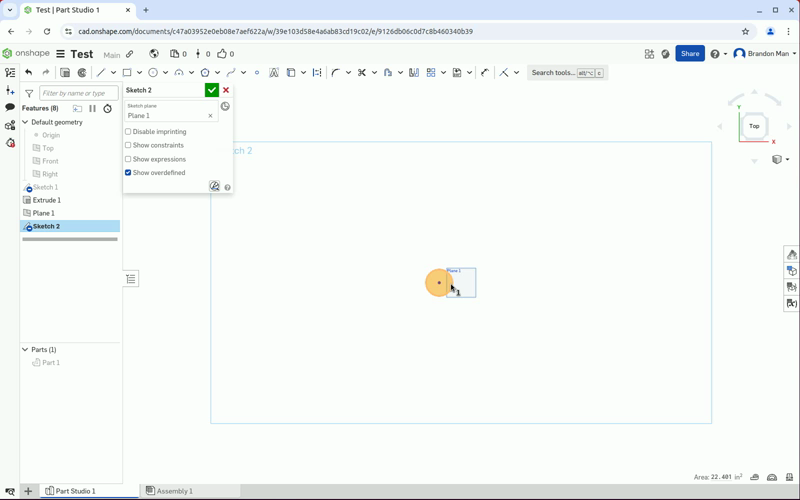
mouse_move(73, 352)
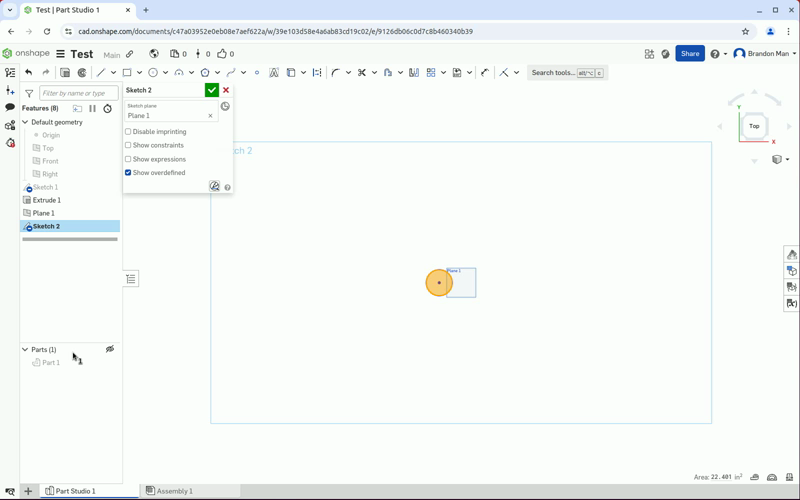
key(shift+y)
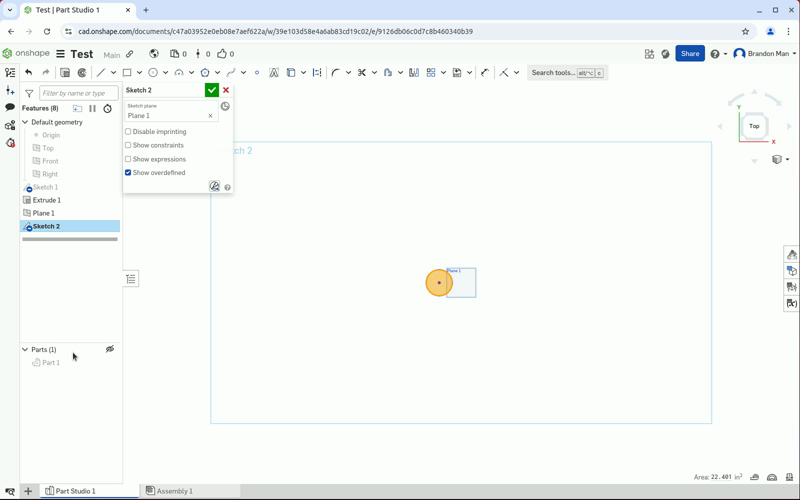
key(shift+e)
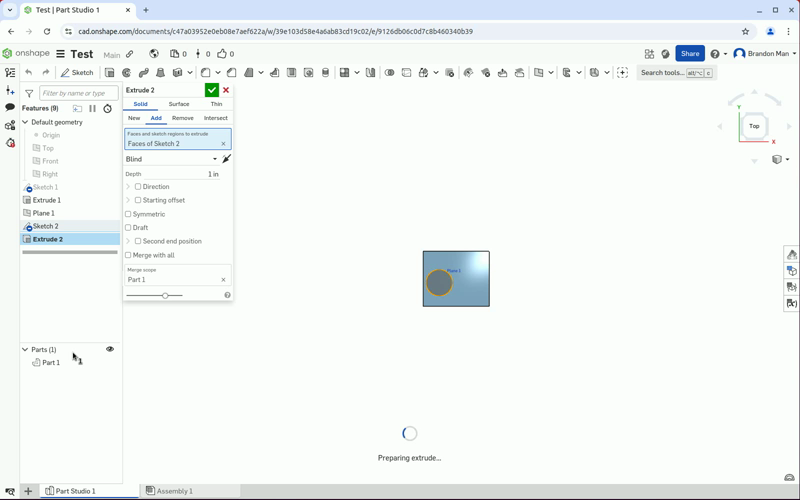
mouse_move(143, 106)
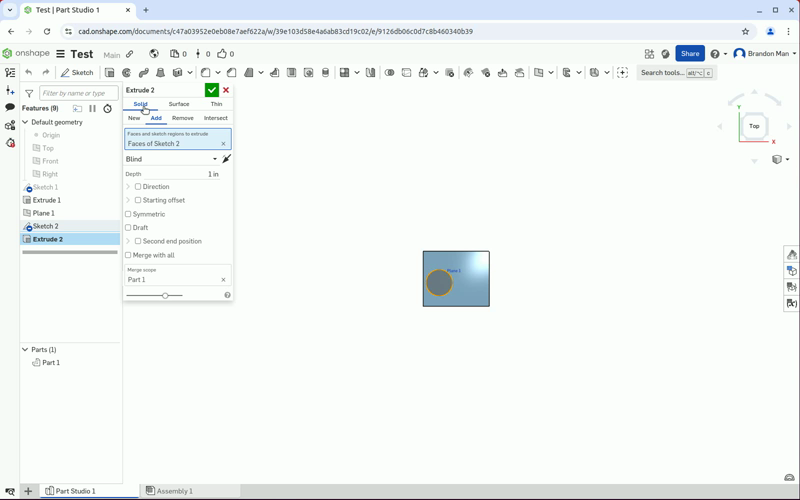
click(143, 106)
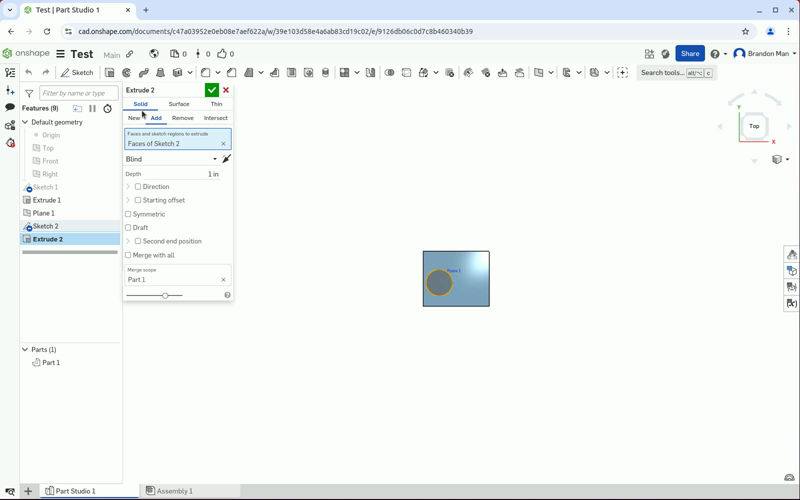
mouse_move(137, 120)
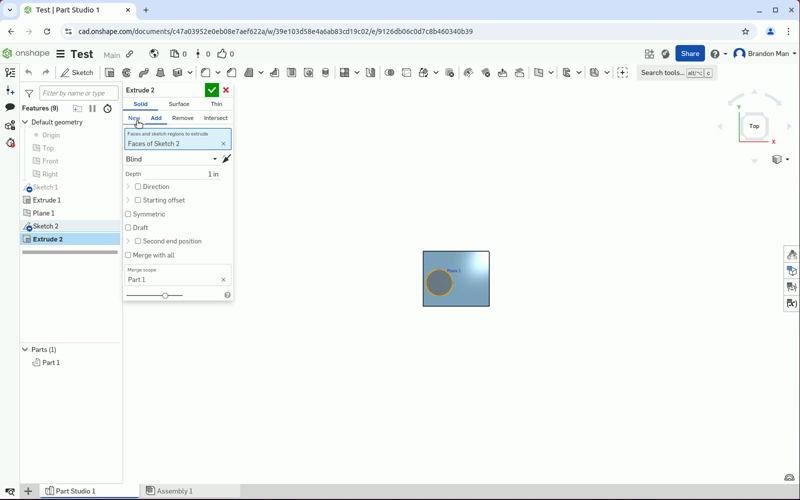
click(137, 120)
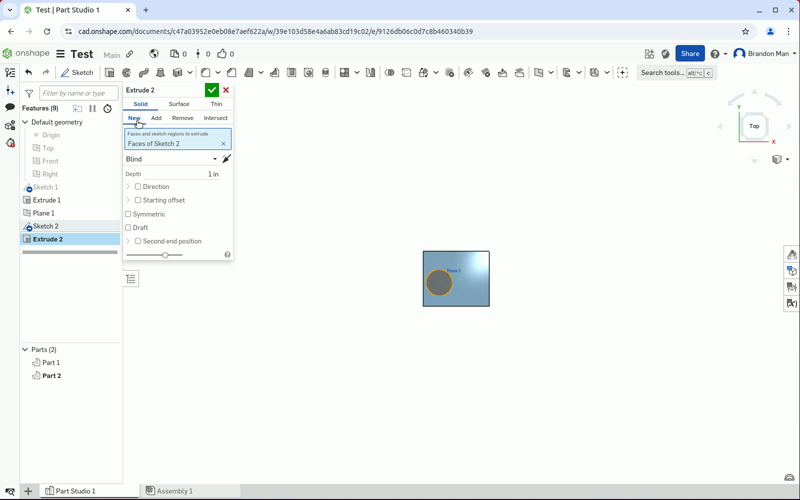
key(tab, 4)
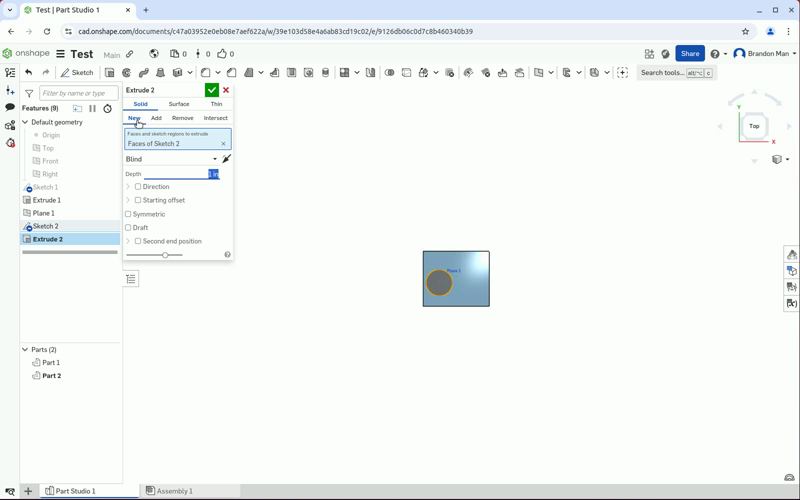
text(5.296)
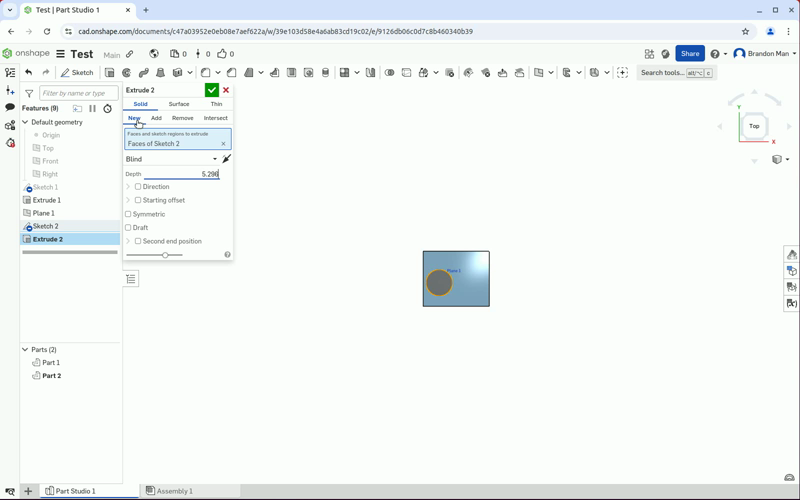
key(enter)
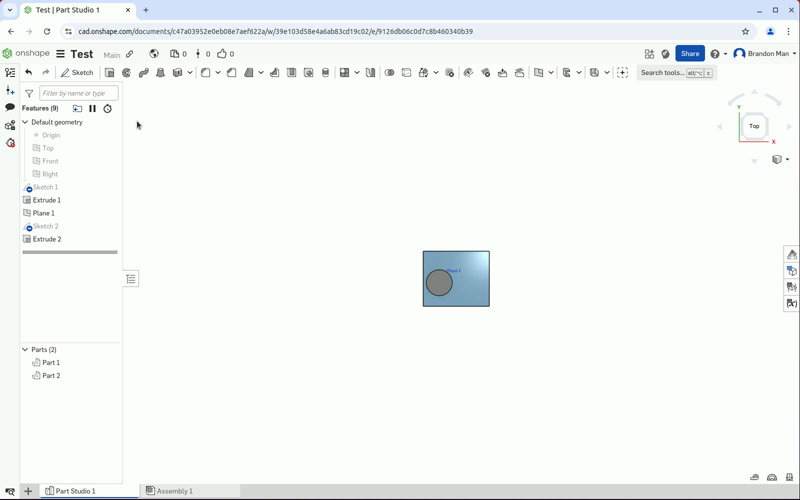
key(shift+h)
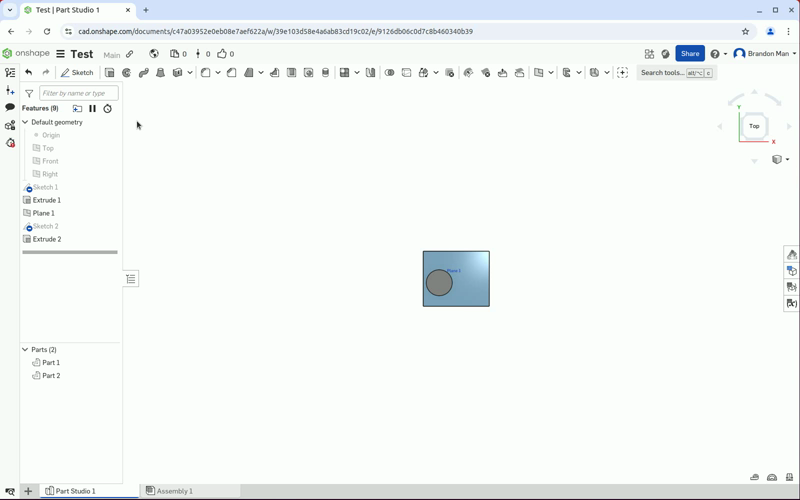
key(shift+h)
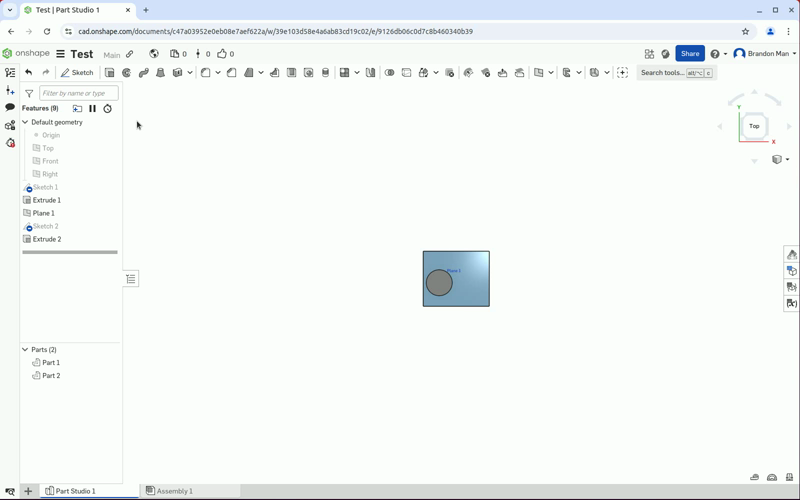
mouse_move(73, 189)
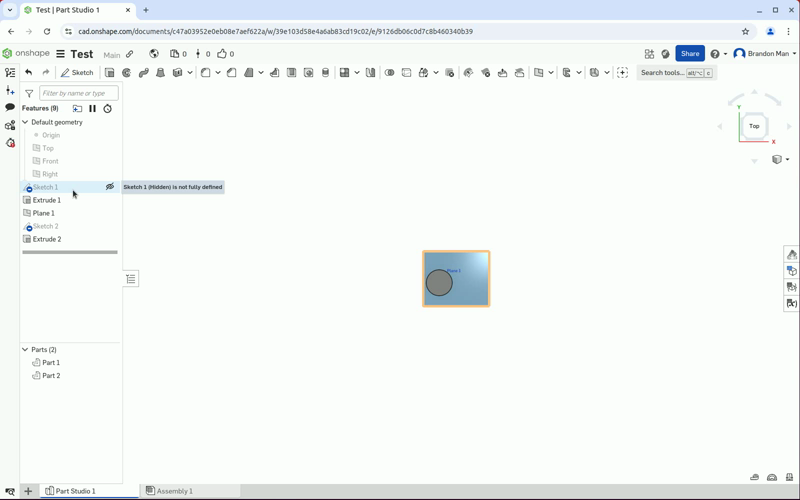
click(73, 189)
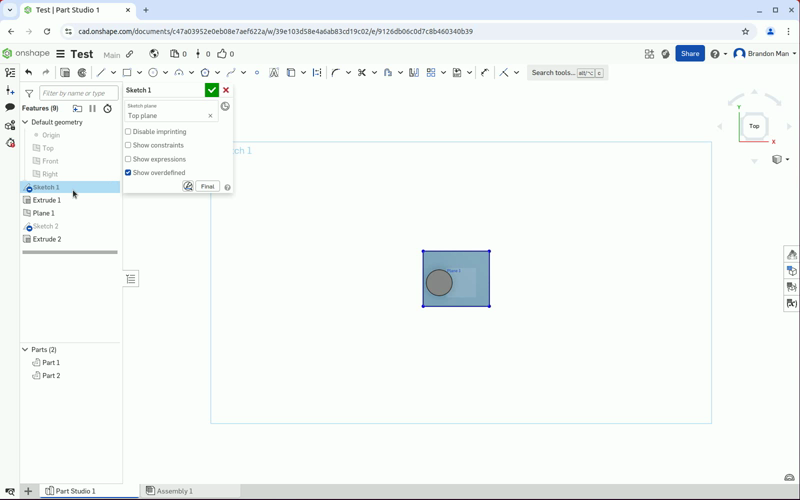
mouse_move(229, 92)
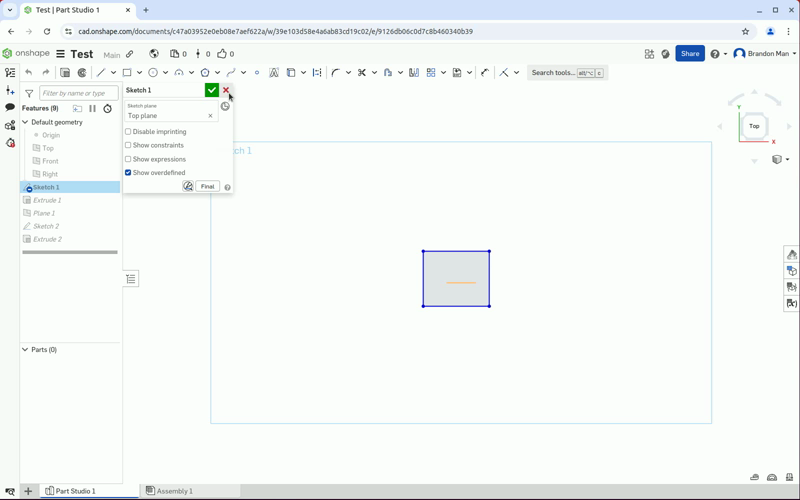
click(229, 92)
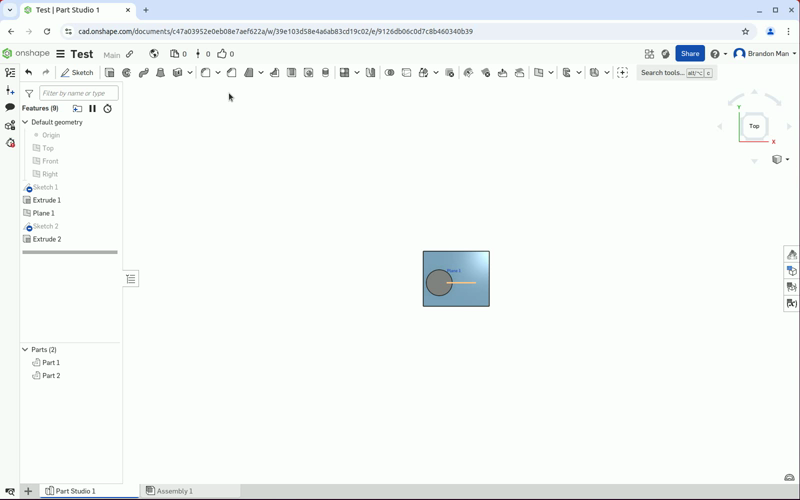
mouse_move(73, 352)
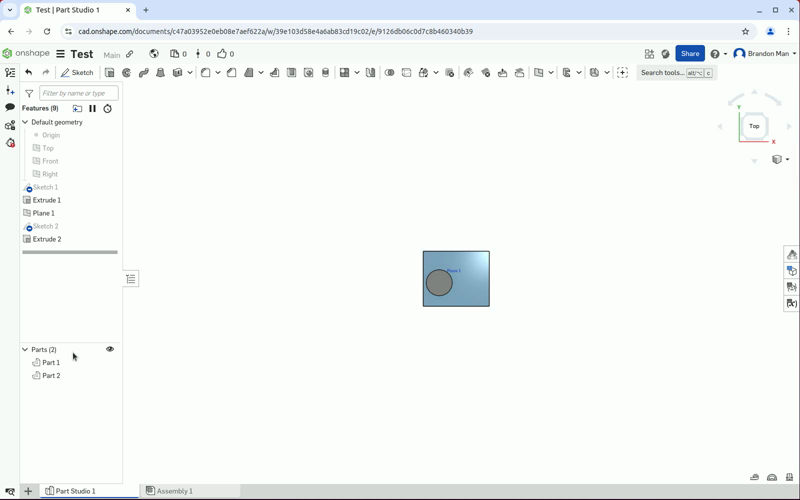
key(y)
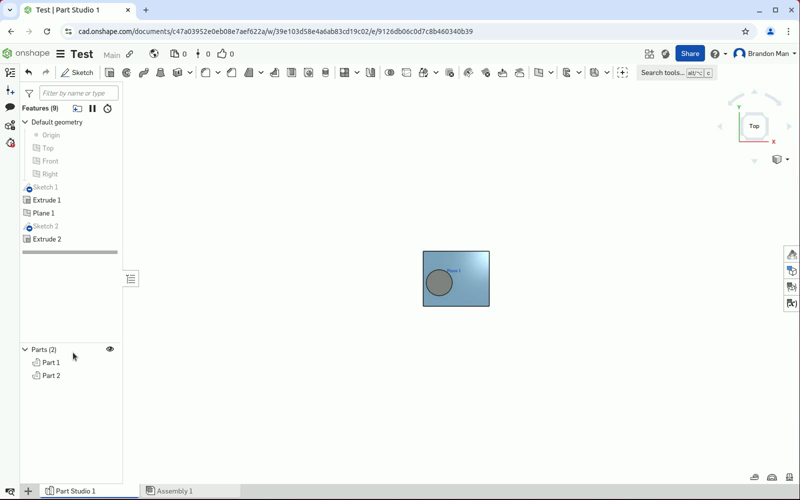
key(shift+p)
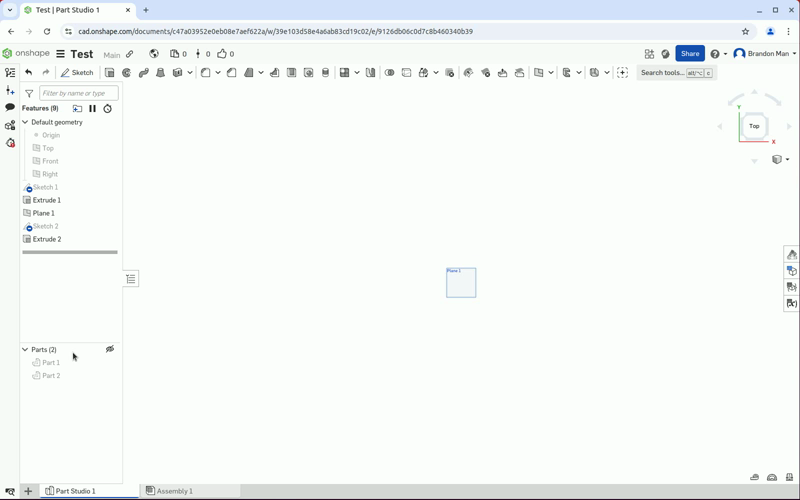
key(space)
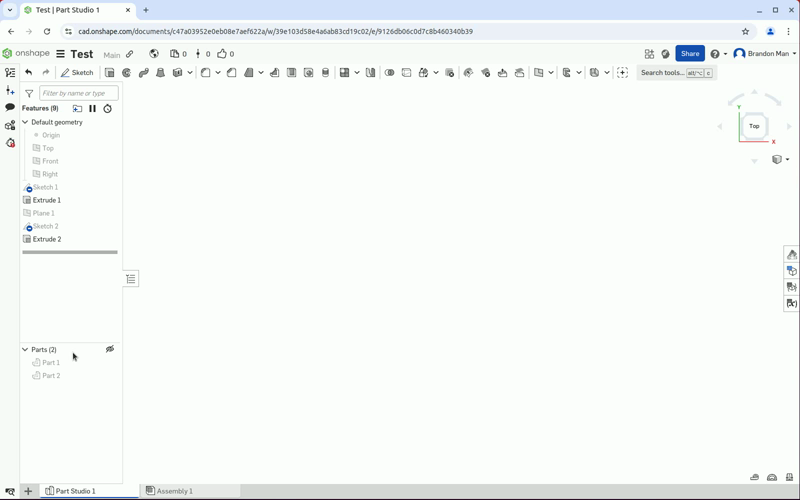
key_down(shift)
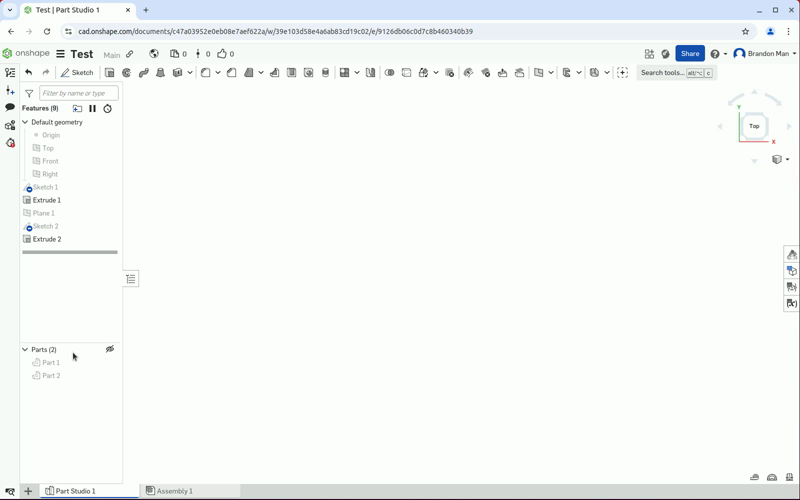
key(up)
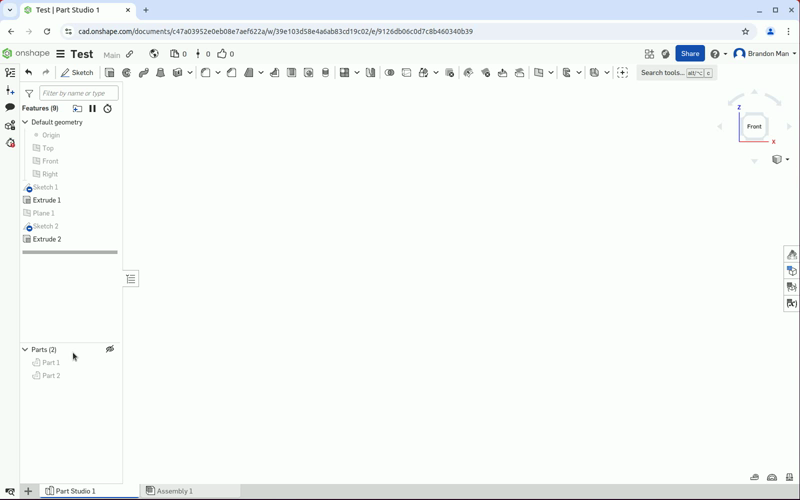
key_up(shift)
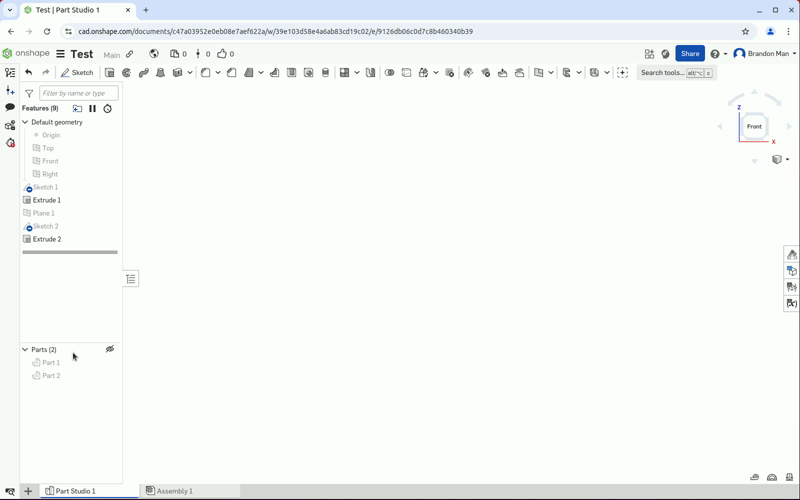
mouse_move(73, 352)
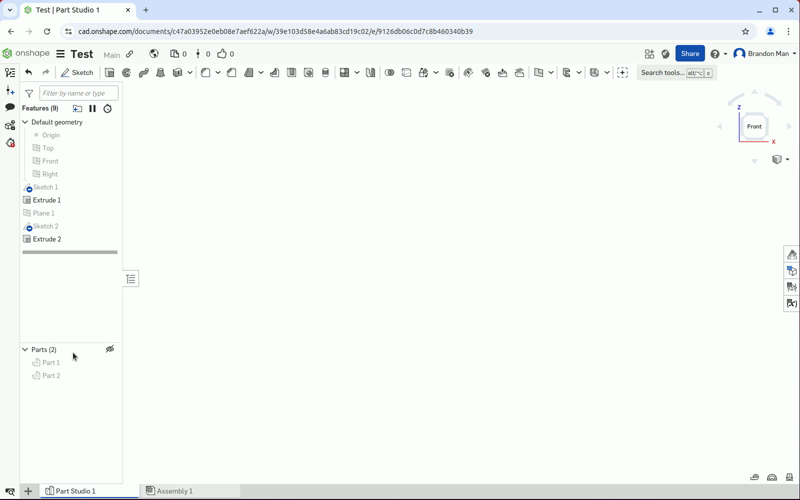
key(shift+y)
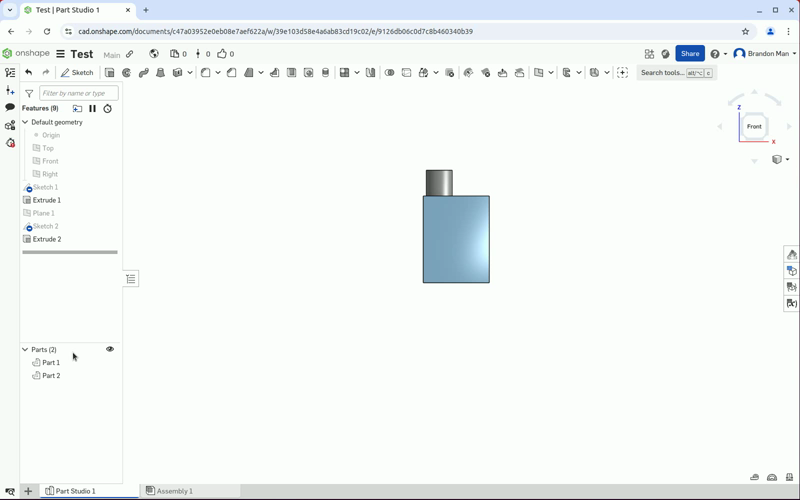
mouse_move(541, 75)
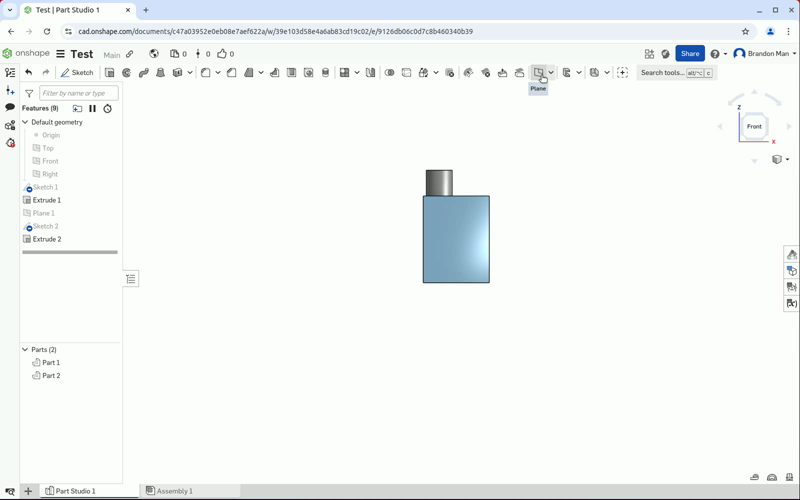
click(541, 75)
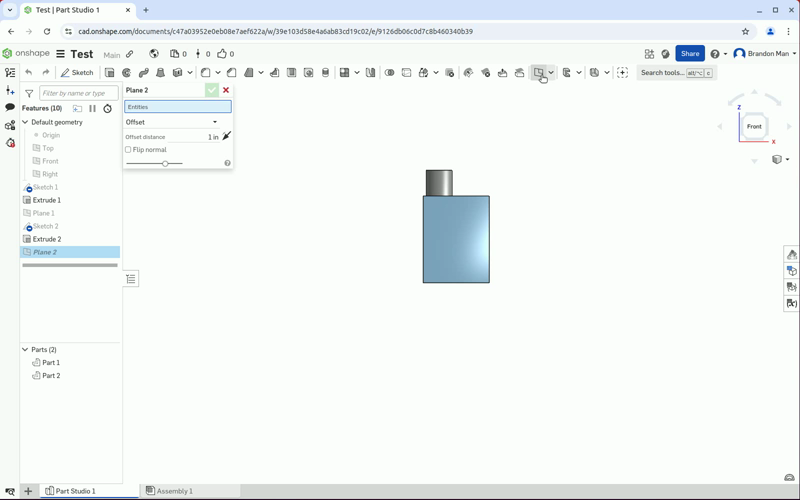
mouse_move(73, 163)
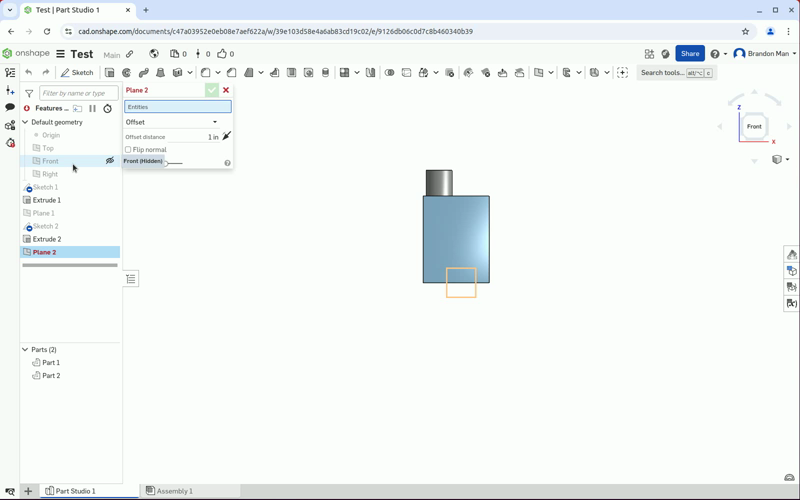
click(73, 163)
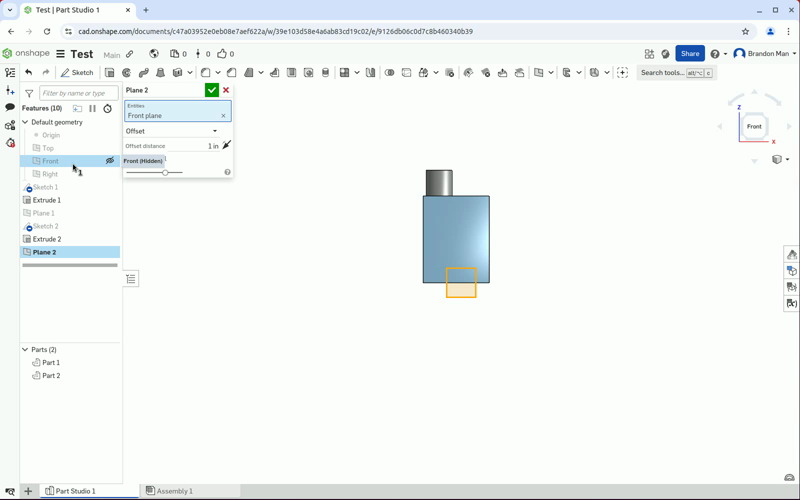
key(tab, 2)
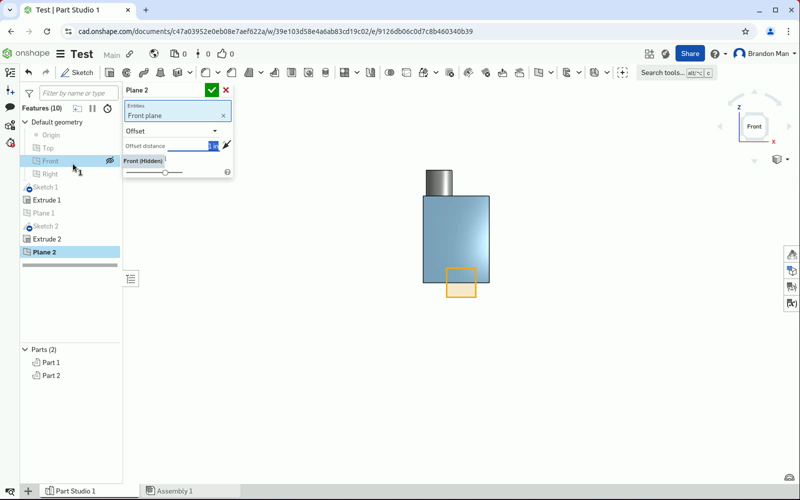
text(4.807)
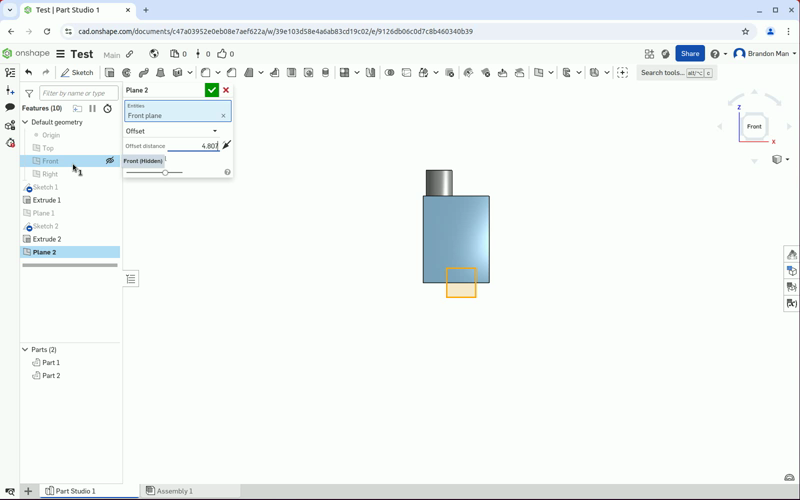
key(enter, 2)
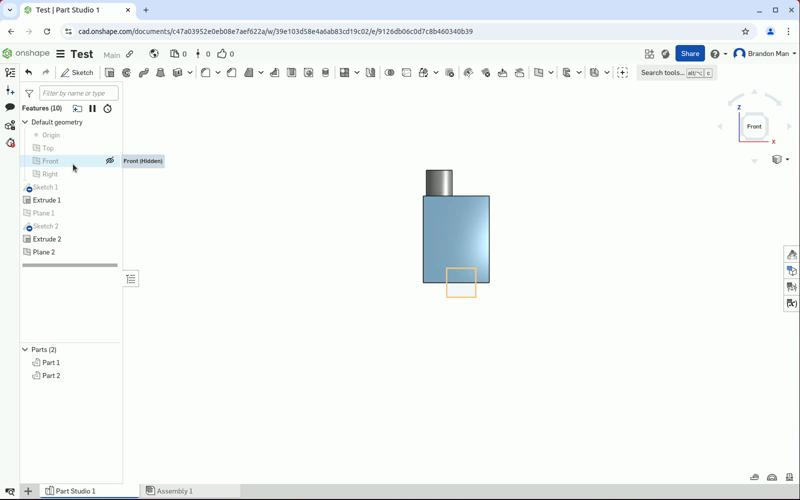
key(shift+s)
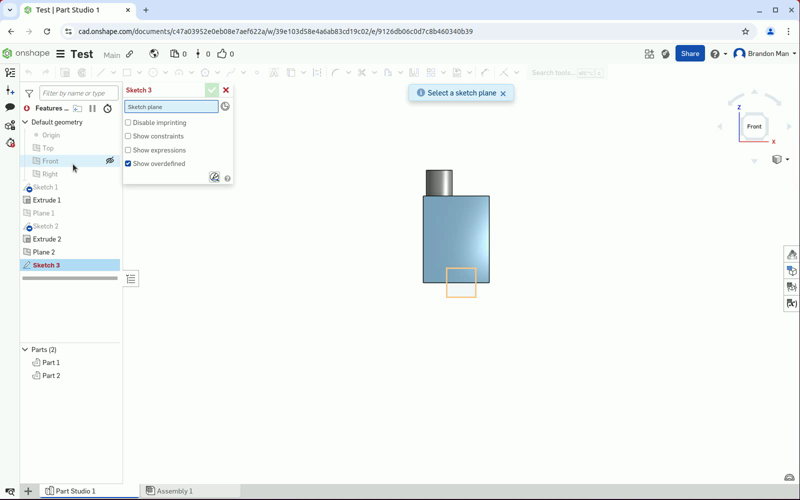
mouse_move(73, 254)
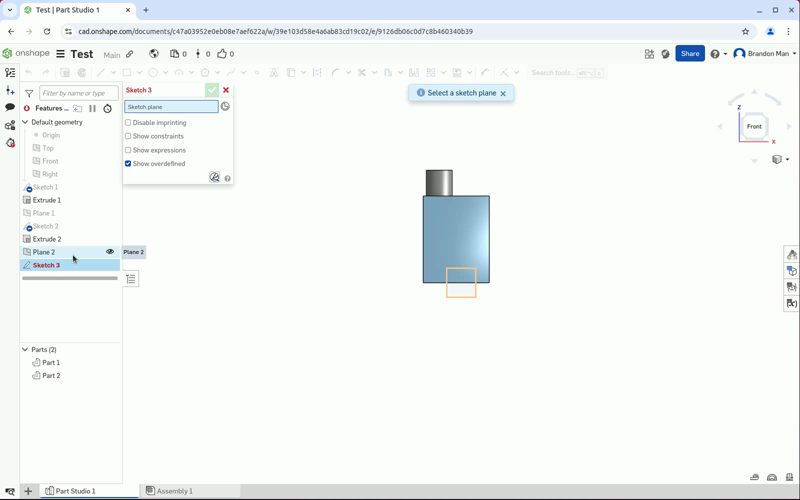
click(73, 254)
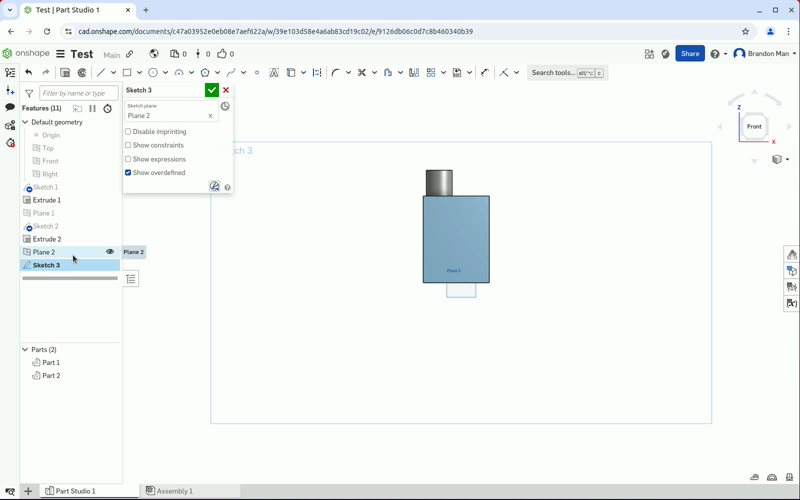
mouse_move(73, 352)
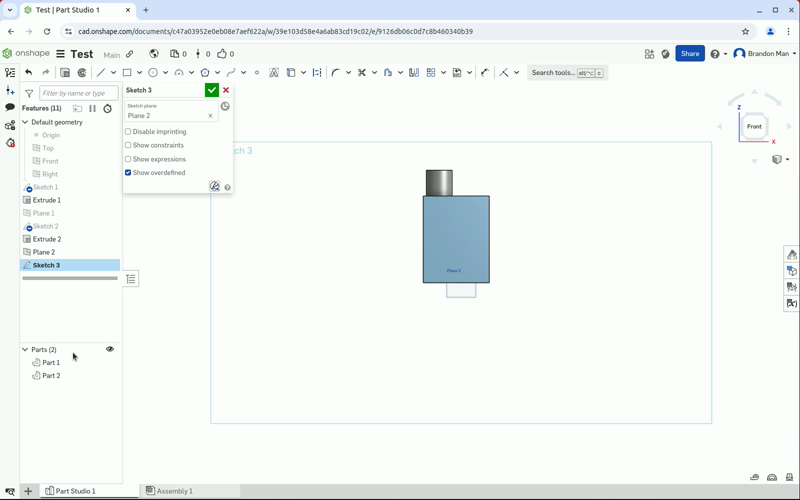
key(y)
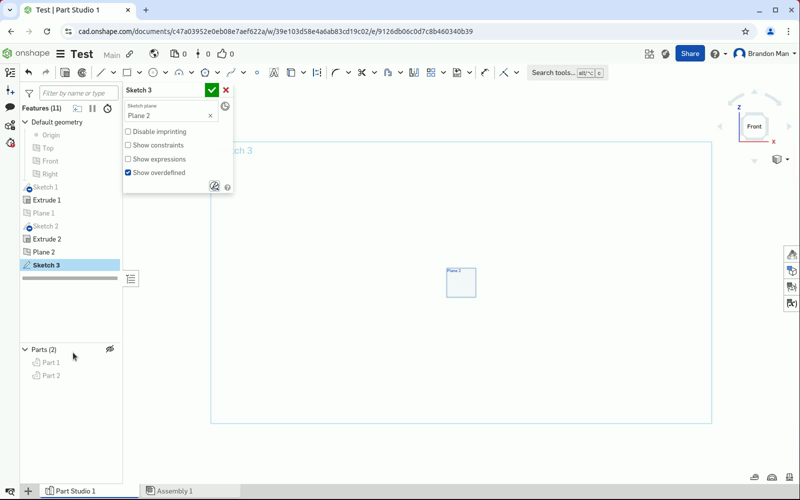
key(l)
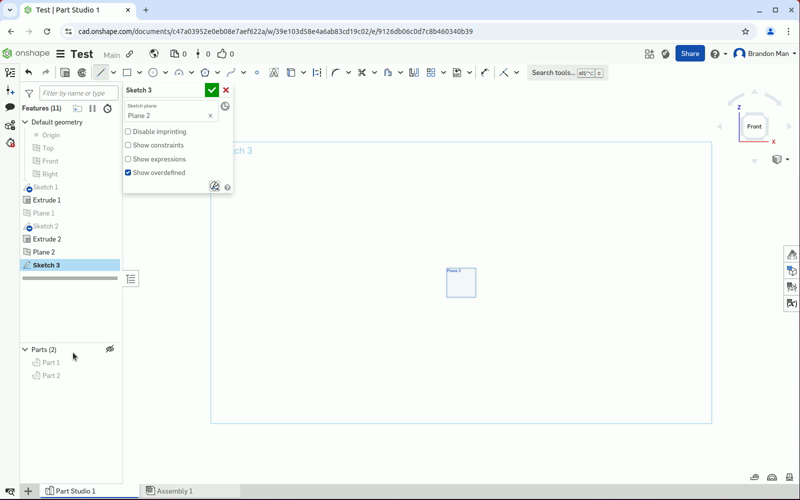
key_down(shift)
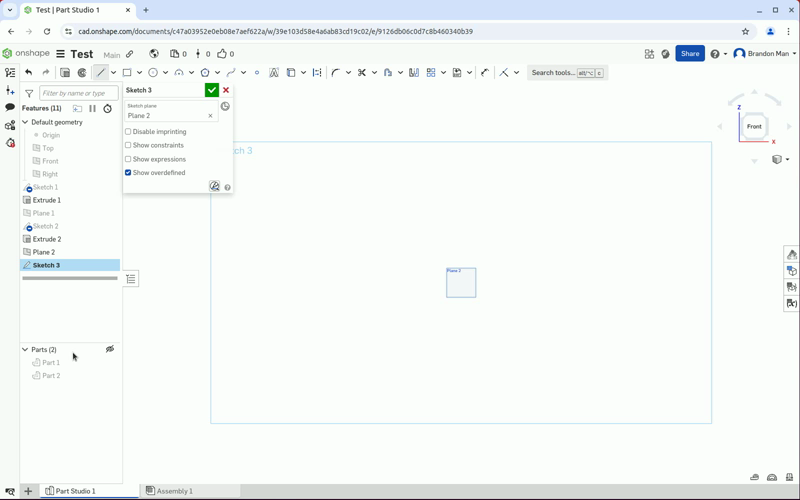
mouse_move(444, 232)
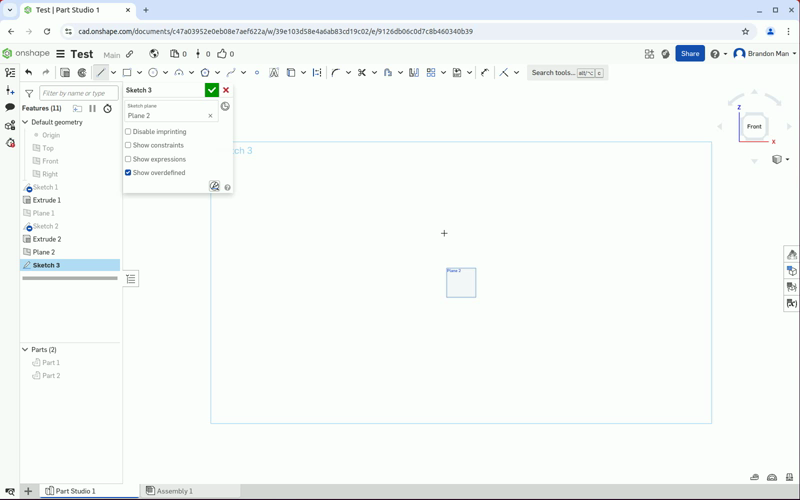
click(444, 232)
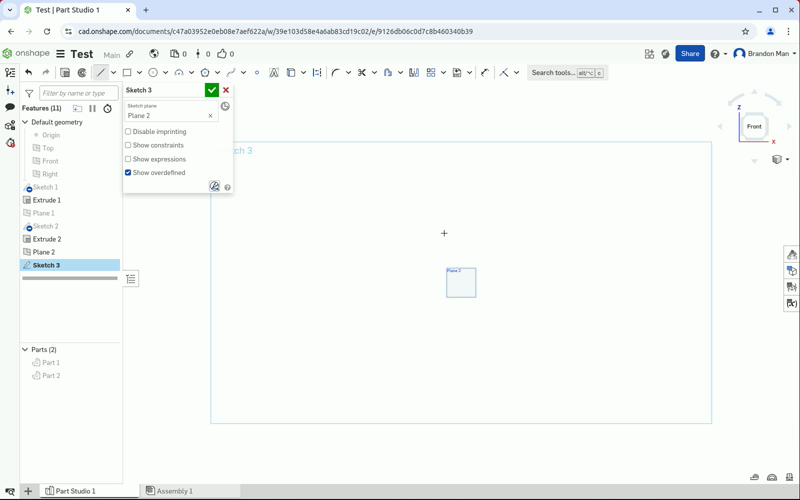
key_up(shift)
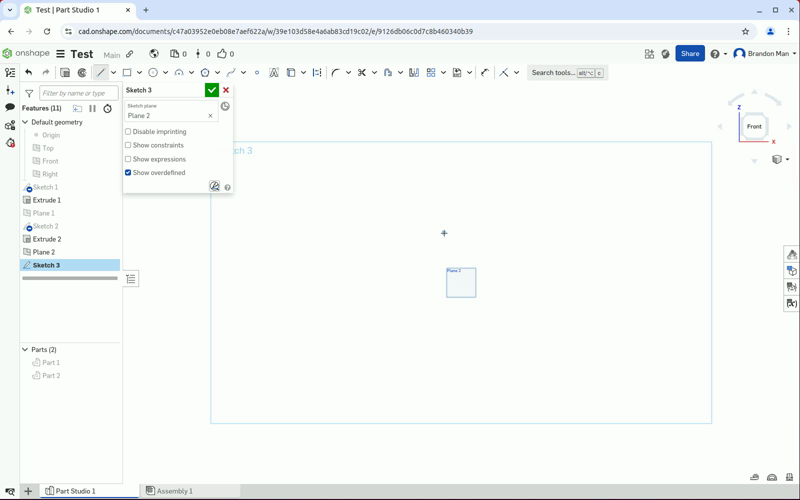
key_down(shift)
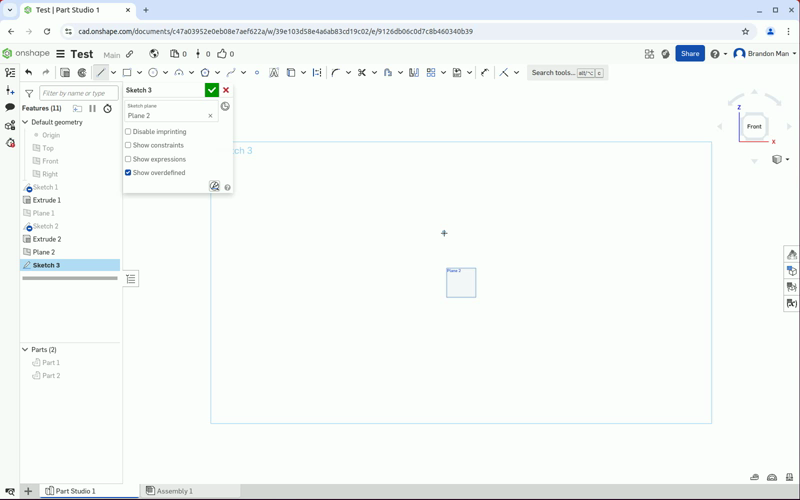
mouse_move(474, 232)
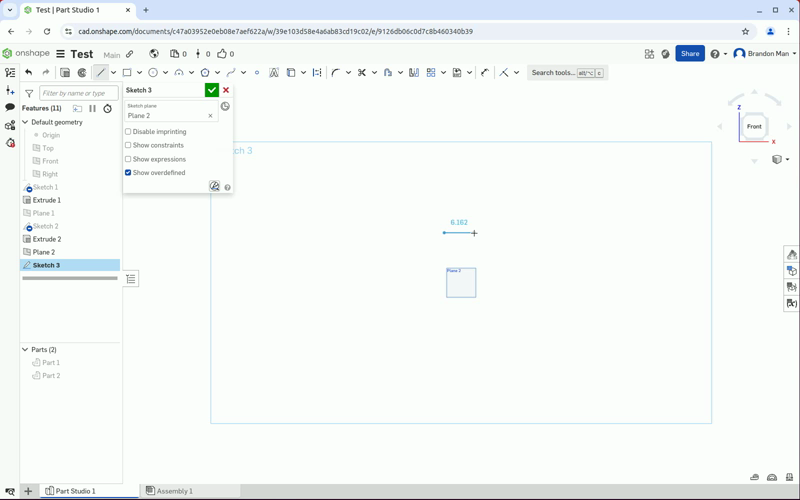
mouse_move(472, 232)
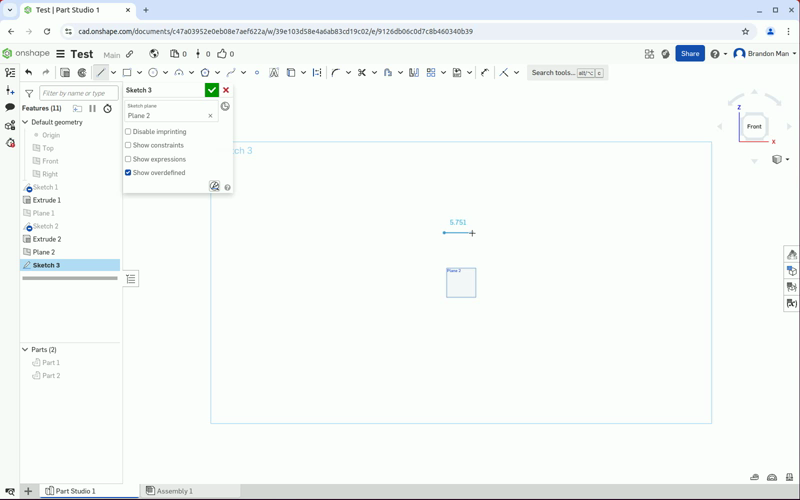
click(472, 232)
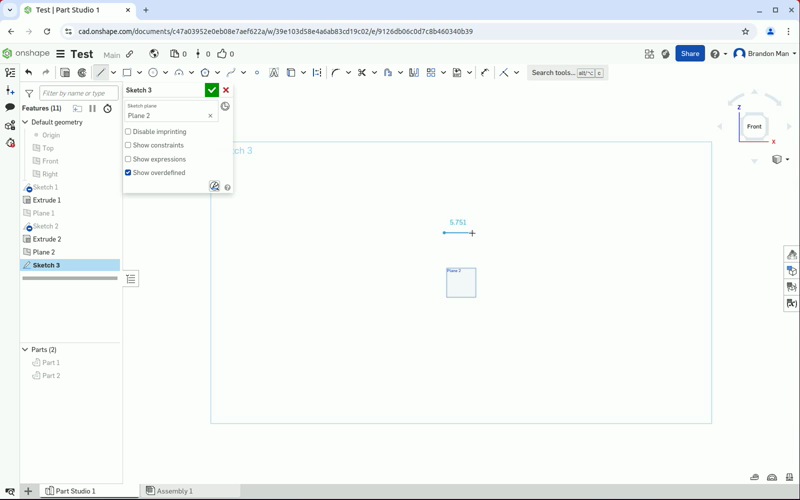
key_up(shift)
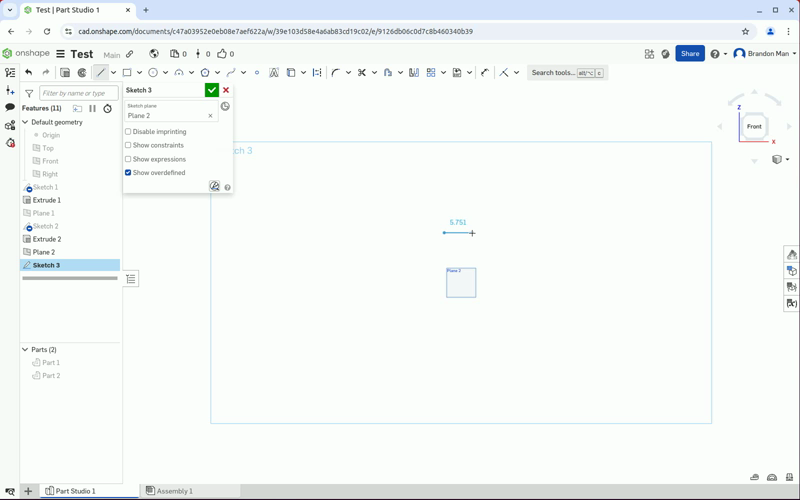
key_down(shift)
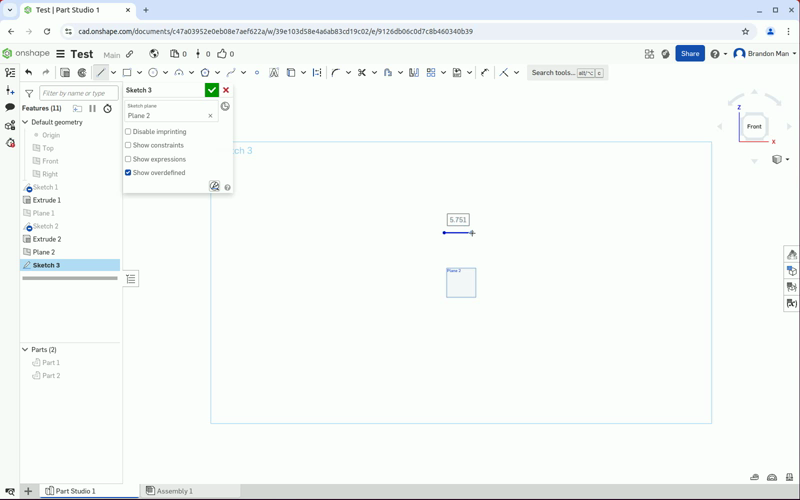
mouse_move(502, 232)
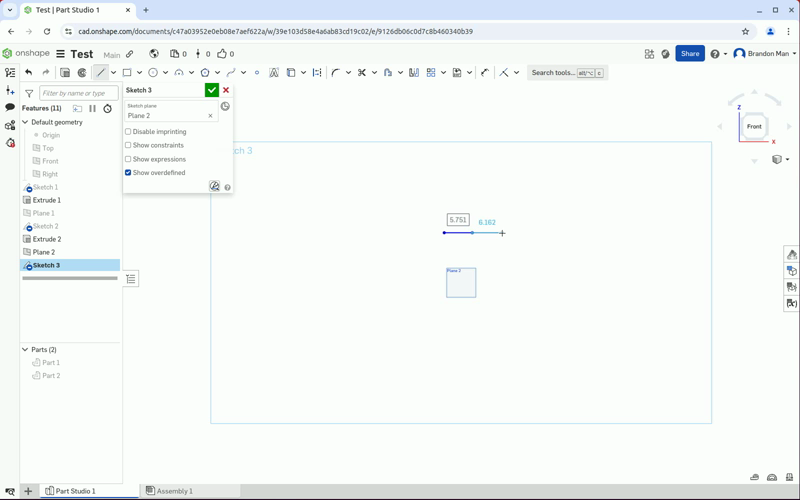
mouse_move(472, 215)
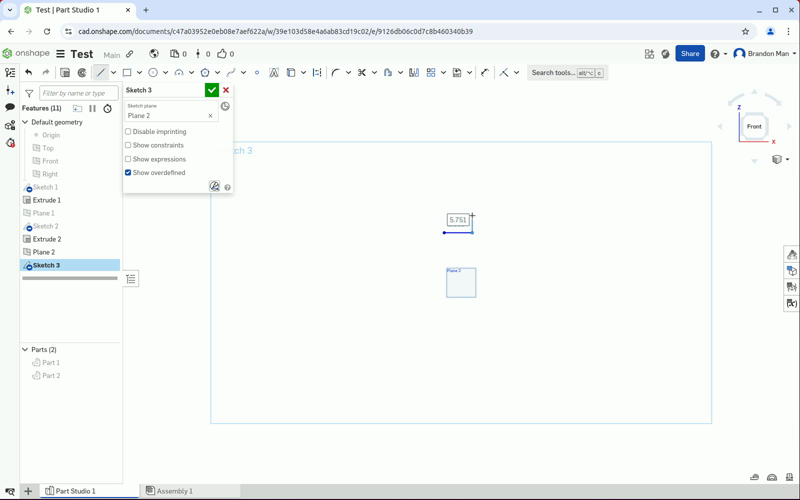
click(472, 215)
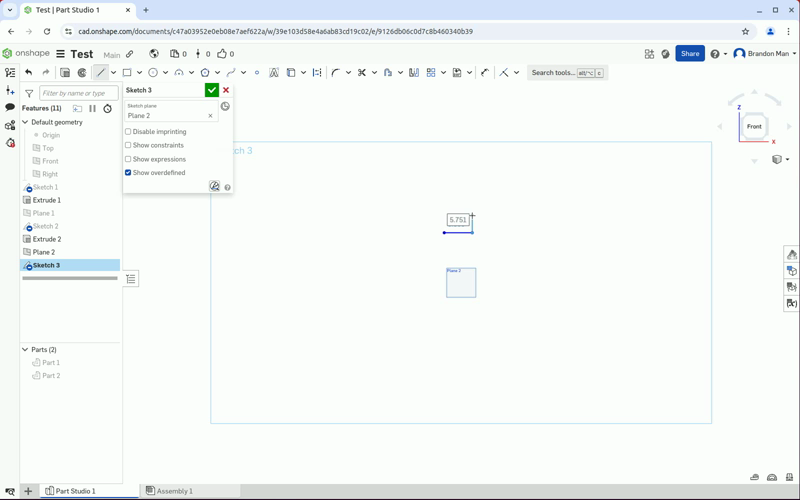
key_up(shift)
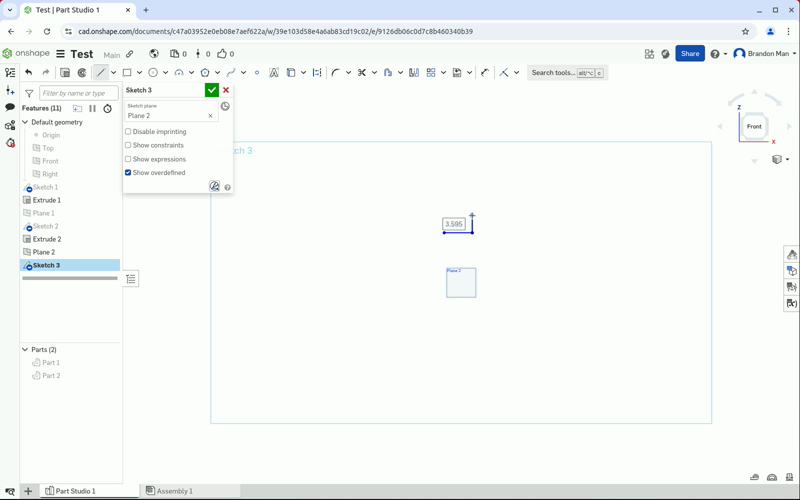
key_down(shift)
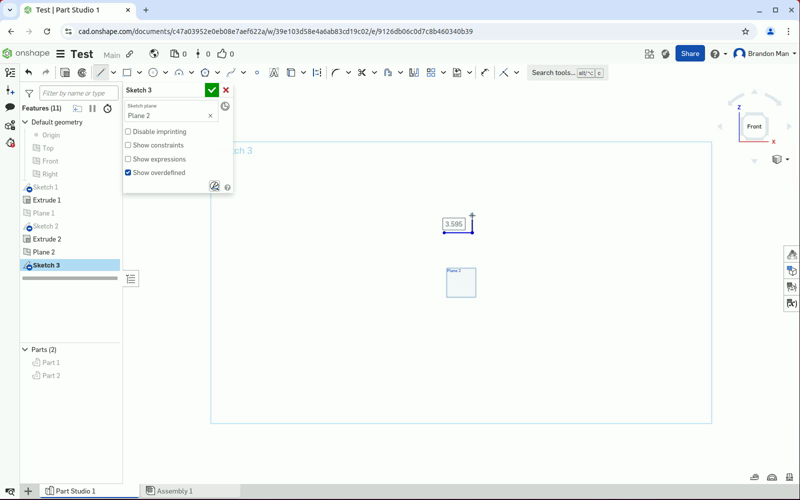
mouse_move(502, 215)
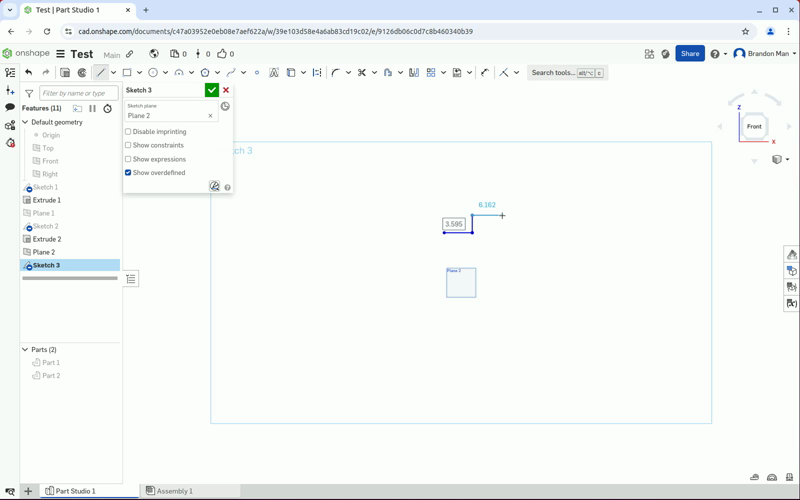
mouse_move(444, 215)
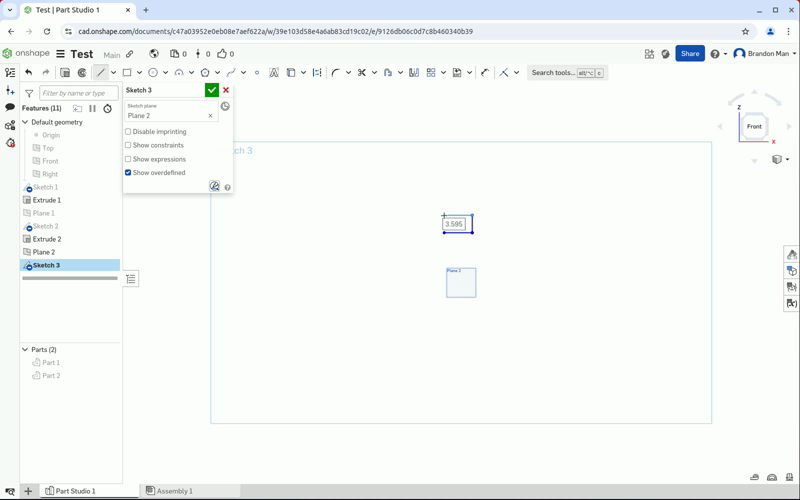
click(444, 215)
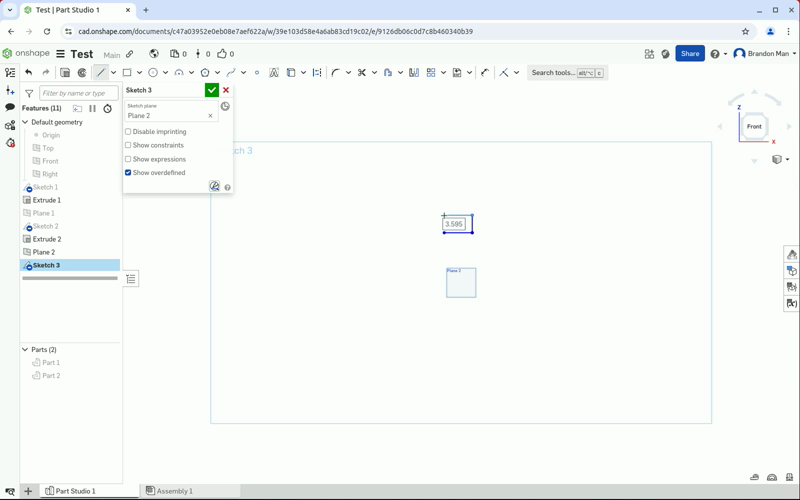
key_up(shift)
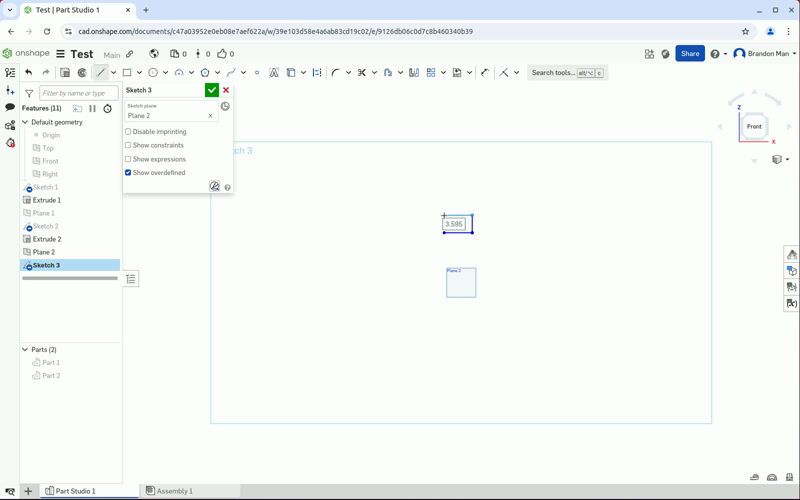
mouse_move(474, 215)
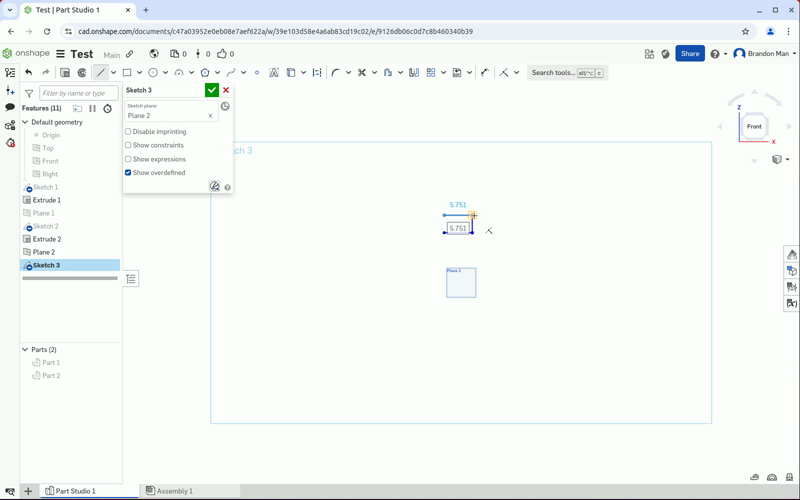
key_down(shift)
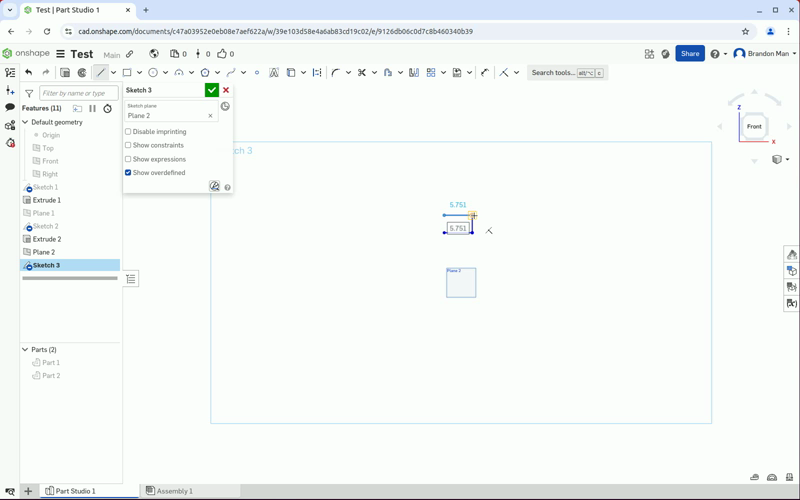
mouse_move(444, 232)
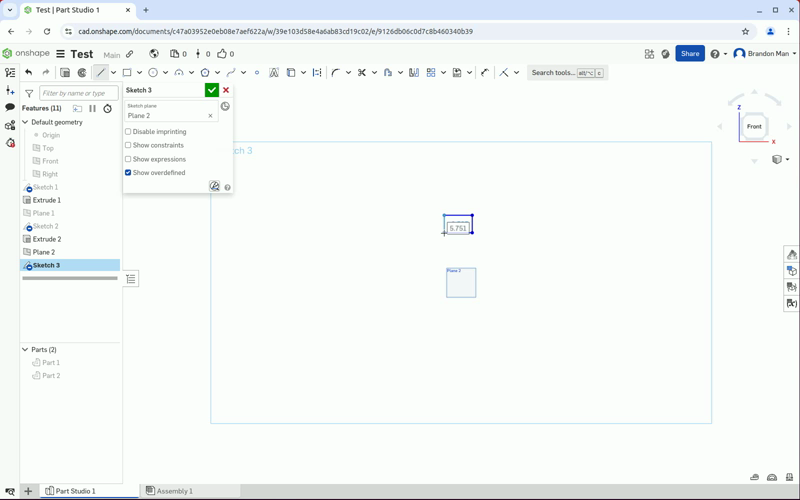
key_up(shift)
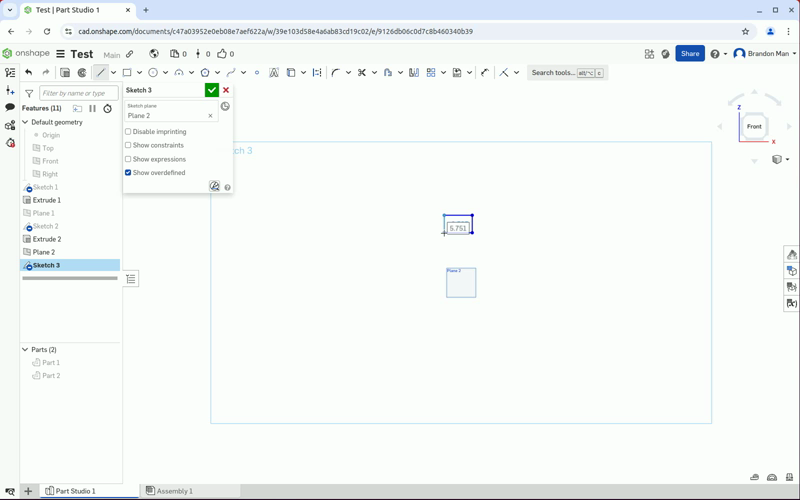
click(444, 232)
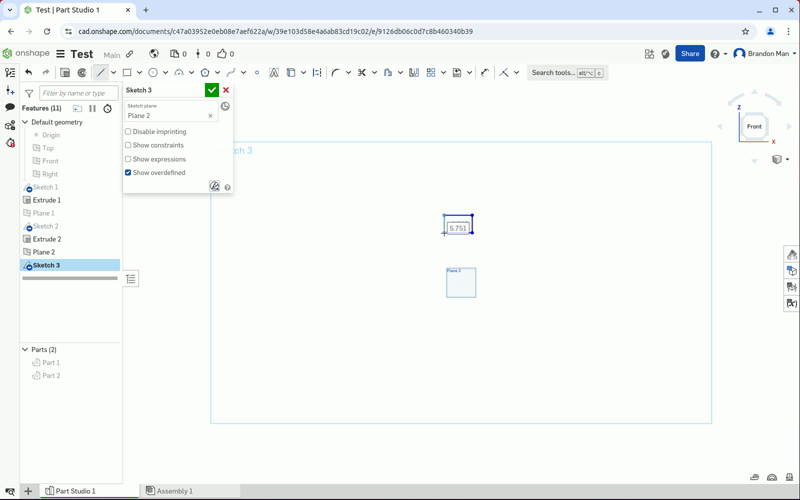
key(esc)
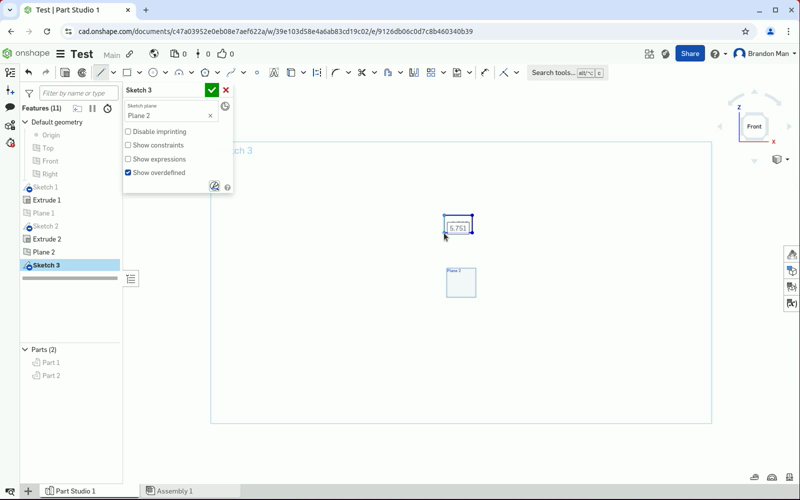
mouse_move(462, 221)
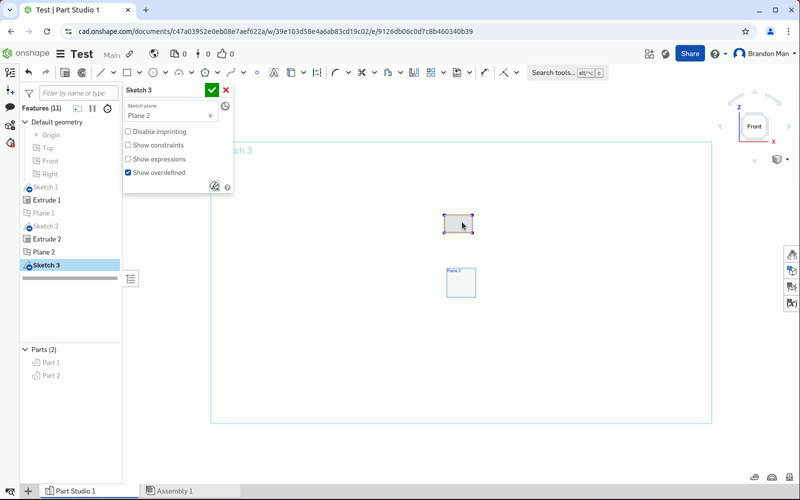
scroll(6)
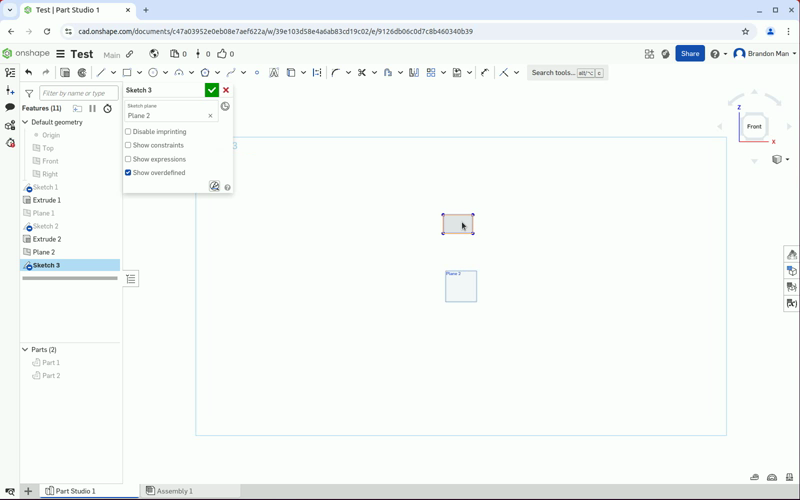
scroll(6)
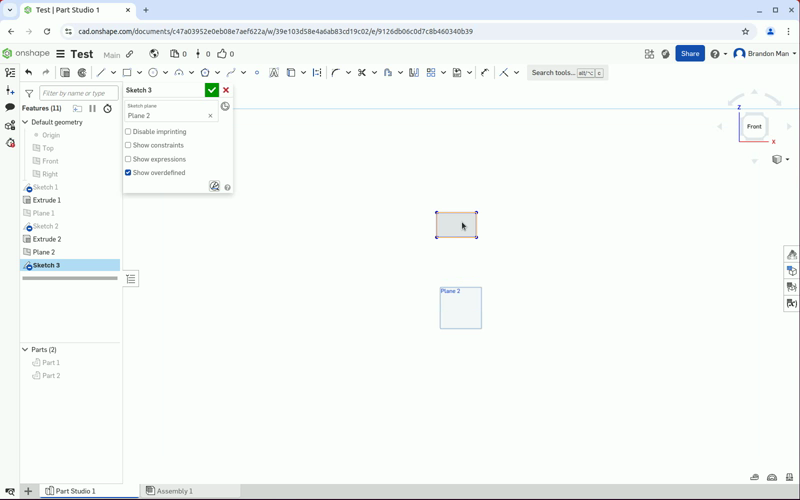
scroll(6)
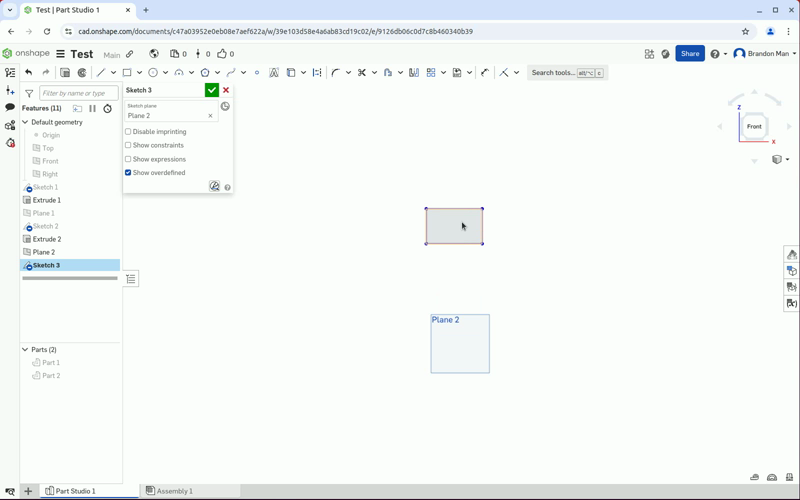
scroll(6)
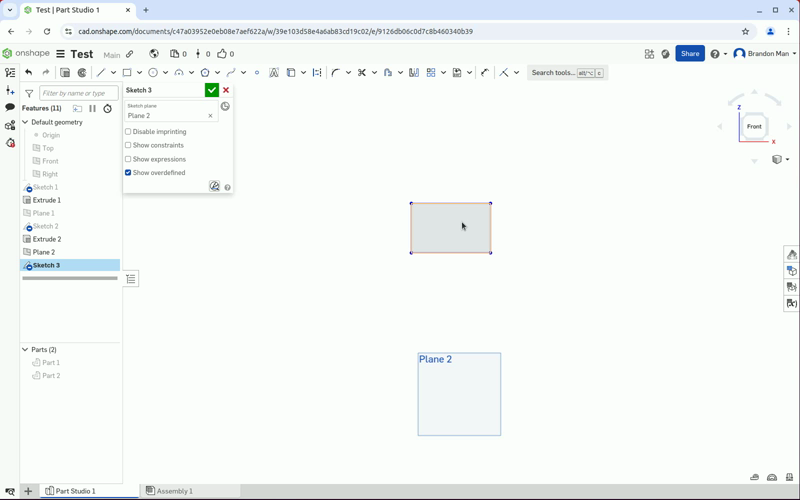
scroll(6)
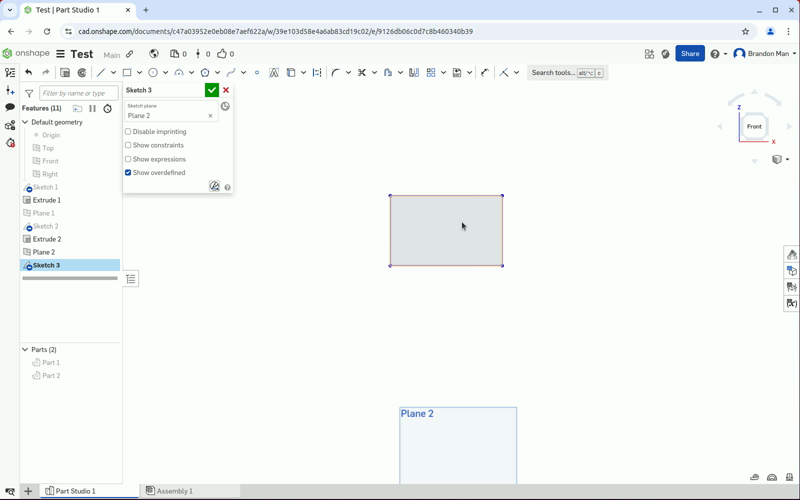
scroll(6)
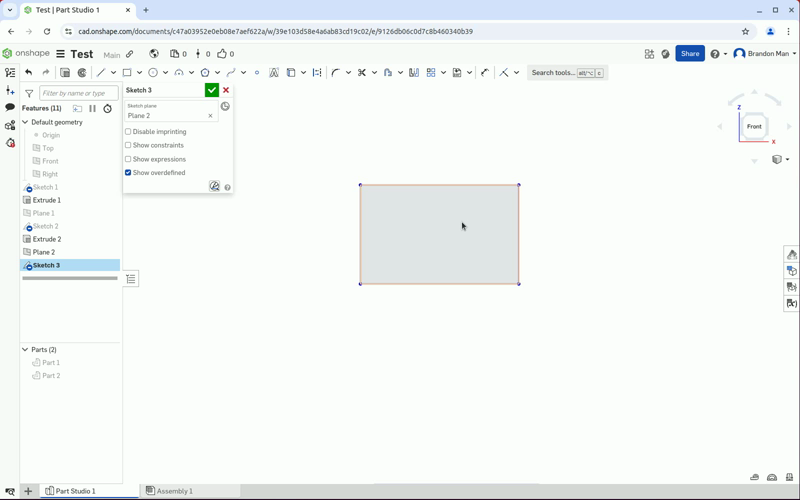
scroll(6)
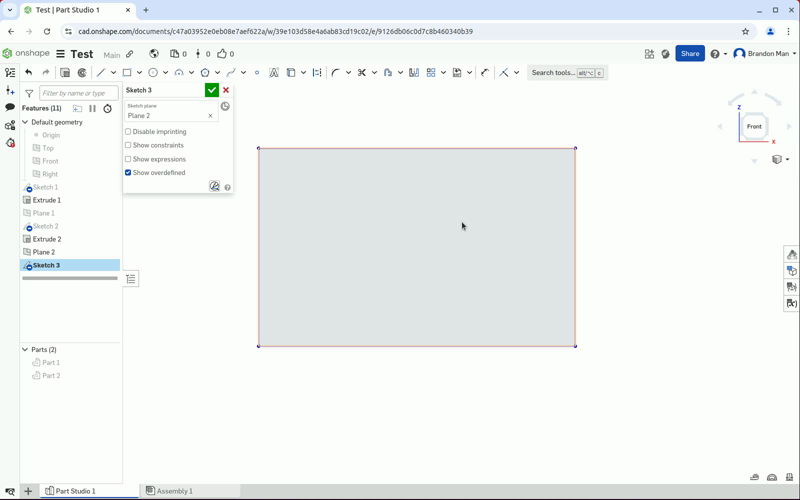
click(462, 221)
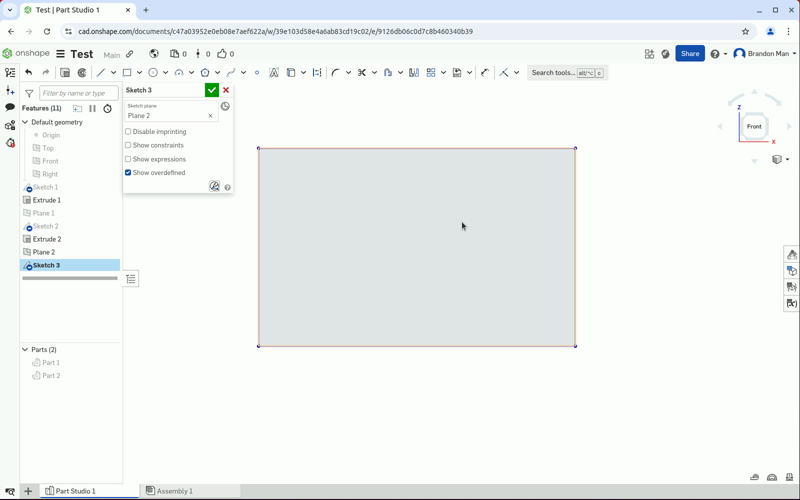
scroll(-6)
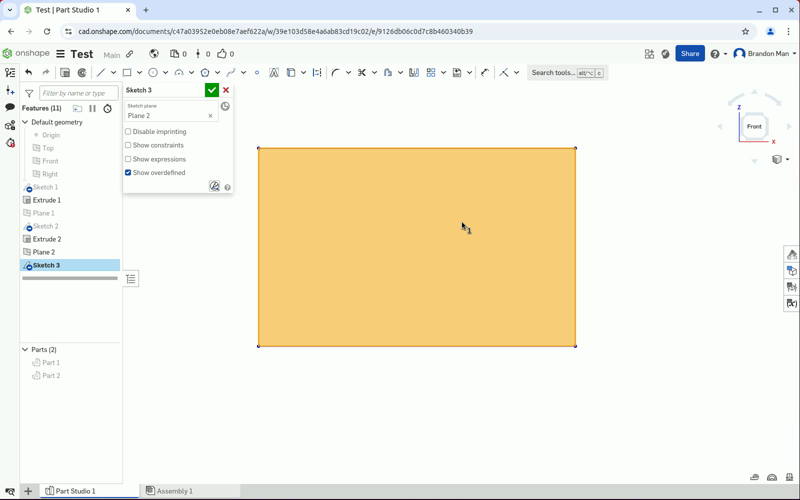
scroll(-6)
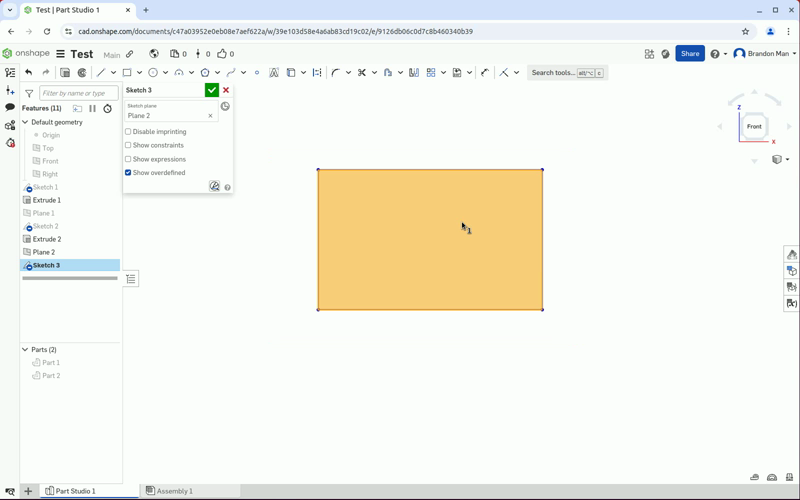
scroll(-6)
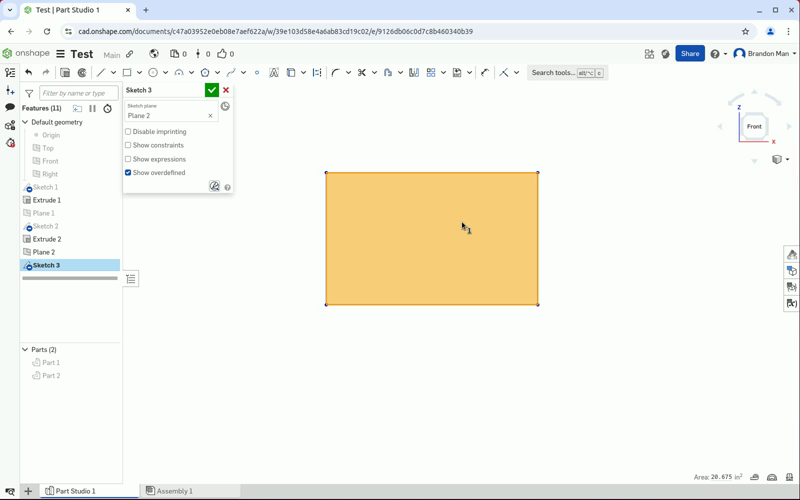
scroll(-6)
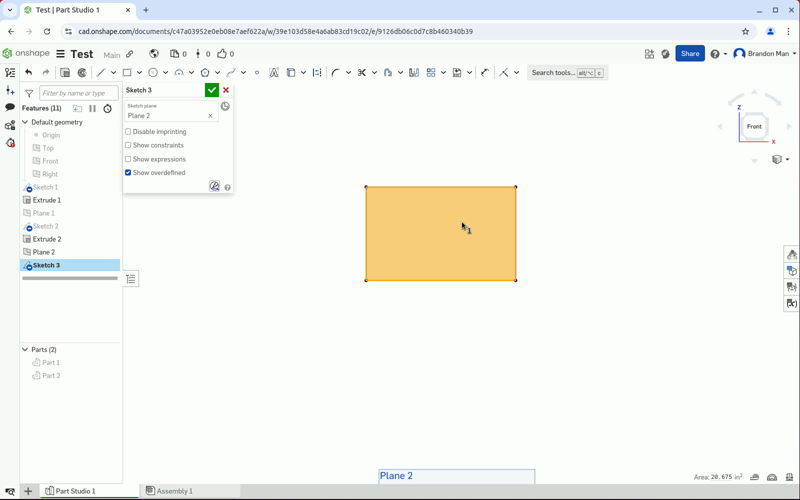
scroll(-6)
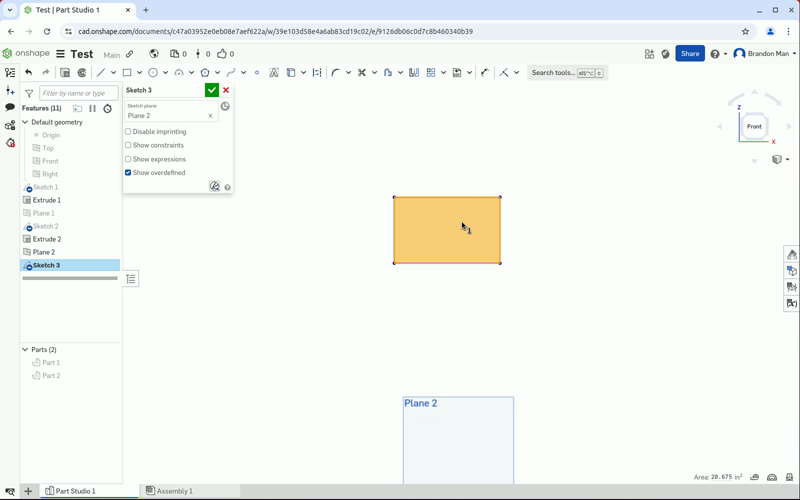
scroll(-6)
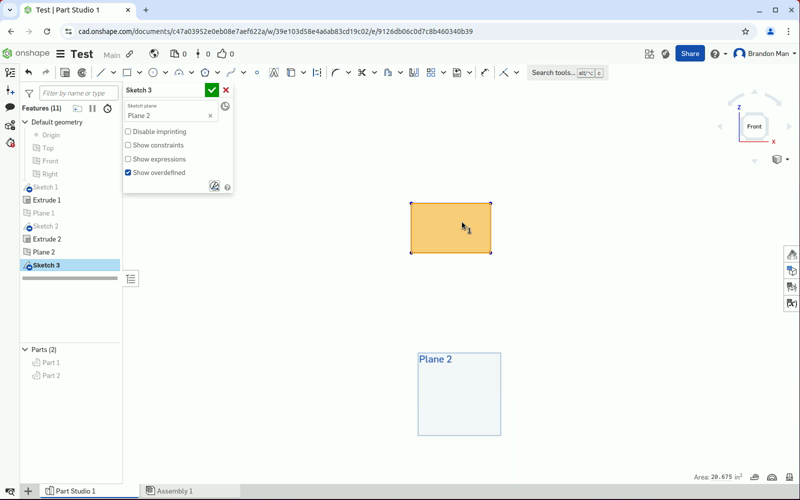
scroll(-6)
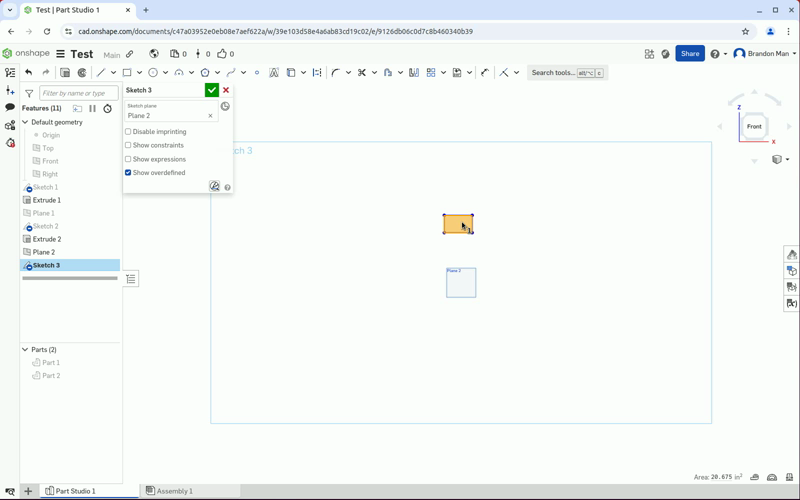
mouse_move(73, 352)
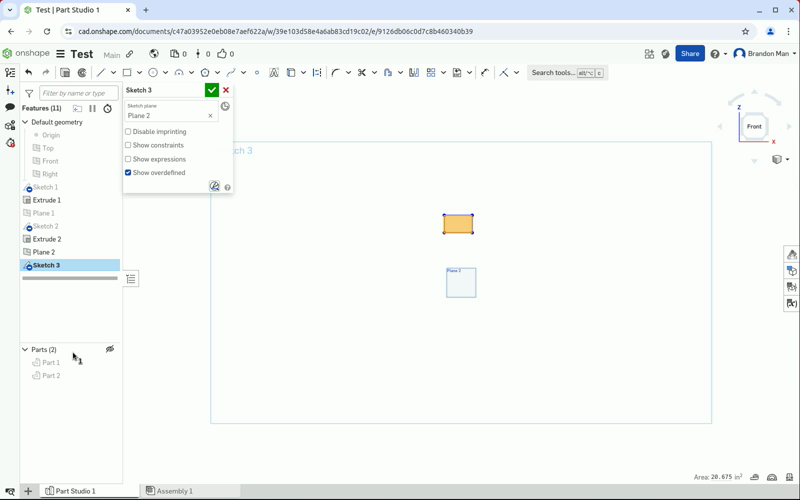
key(shift+y)
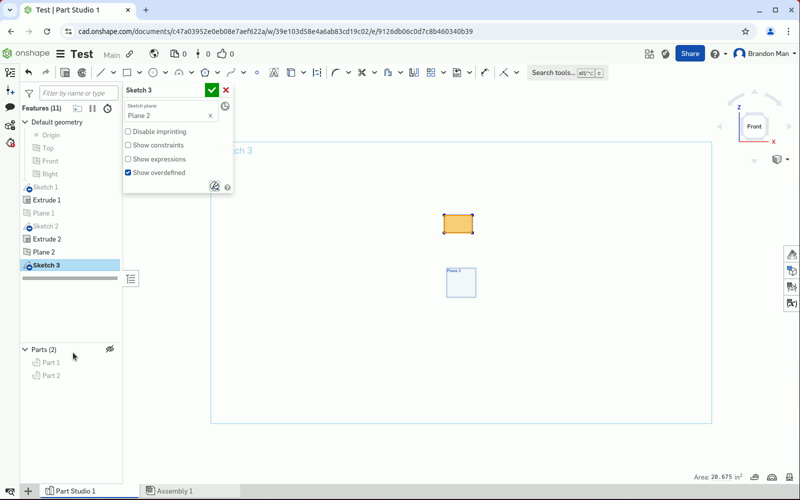
key(shift+e)
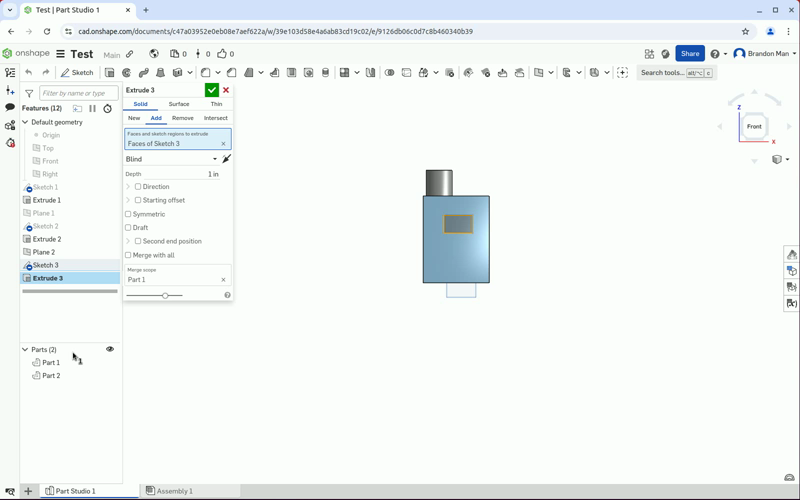
mouse_move(143, 106)
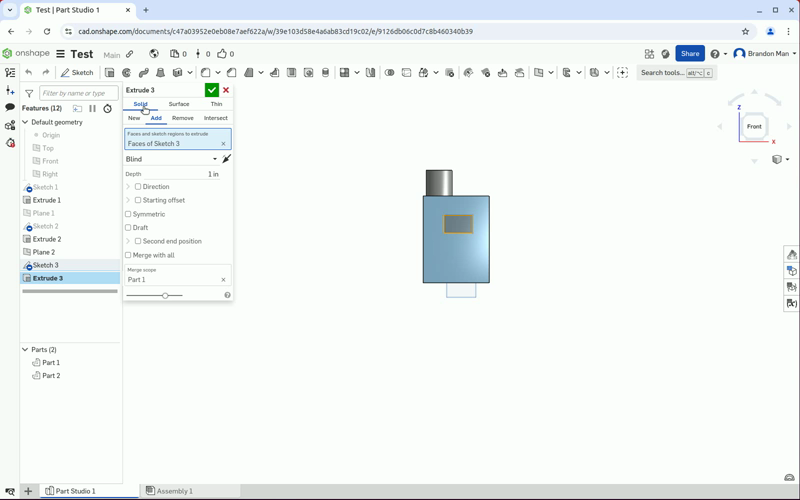
click(143, 106)
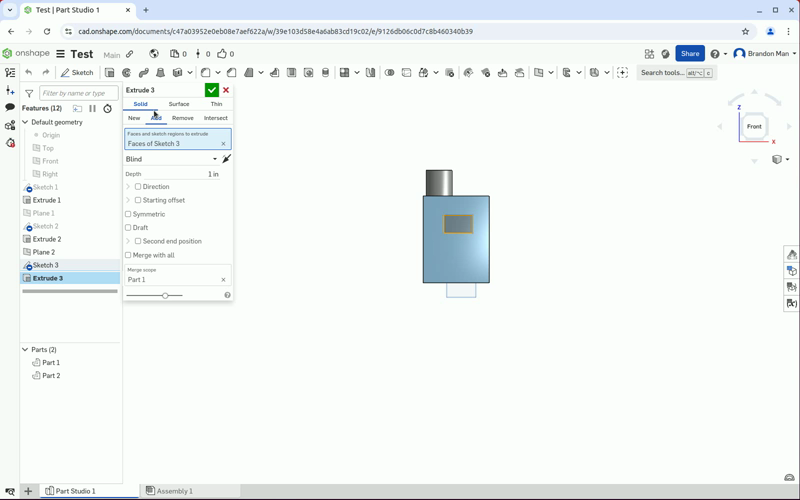
mouse_move(186, 120)
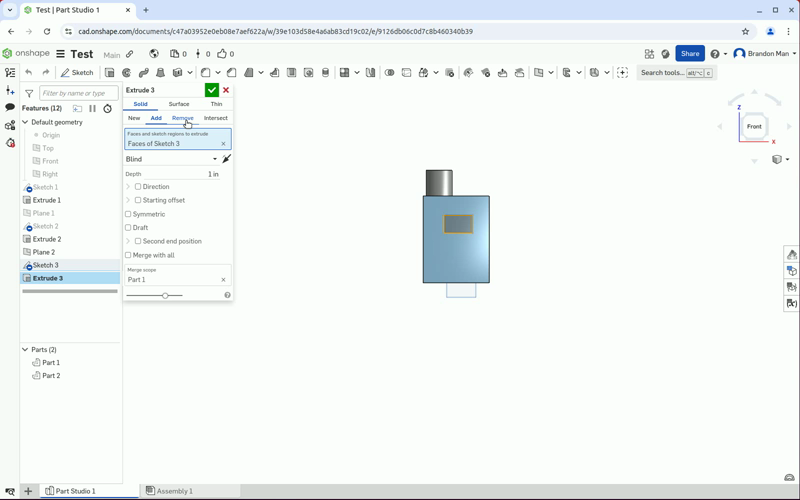
click(186, 120)
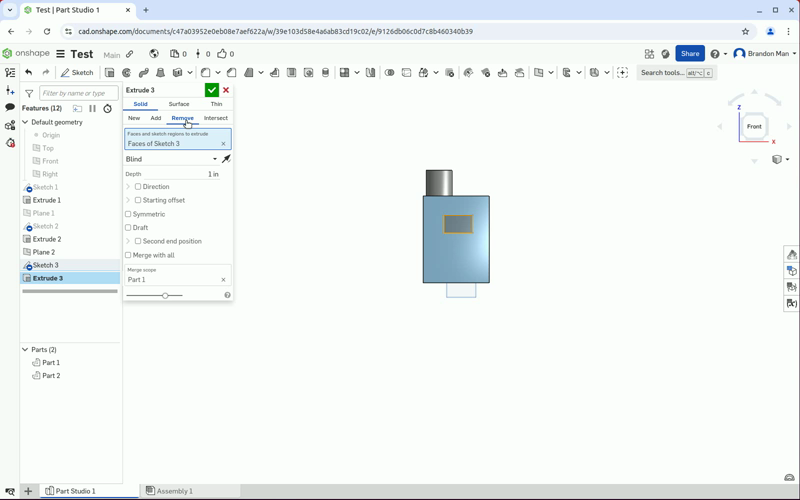
key(tab, 4)
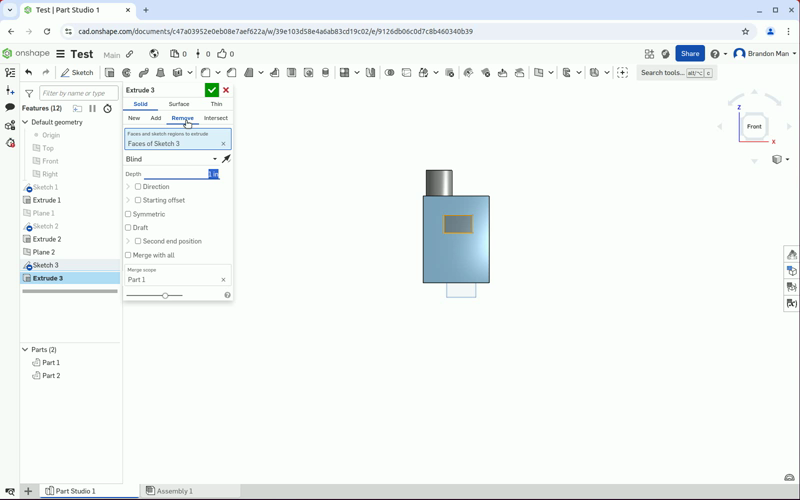
text(17.331)
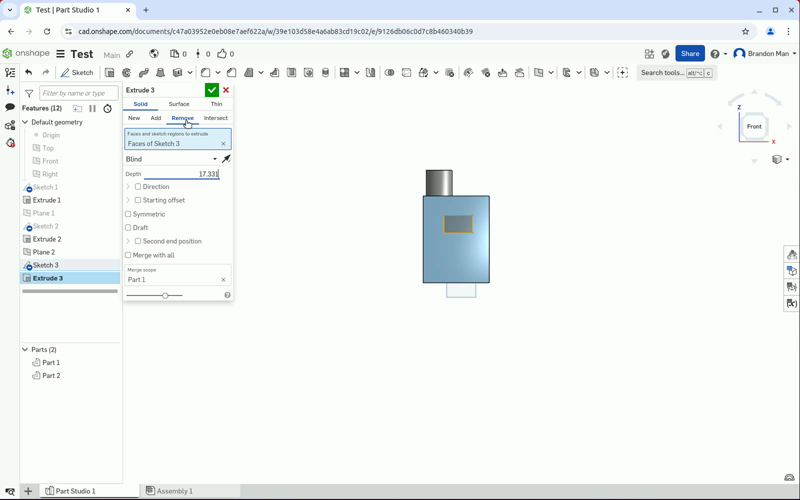
key(tab, 6)
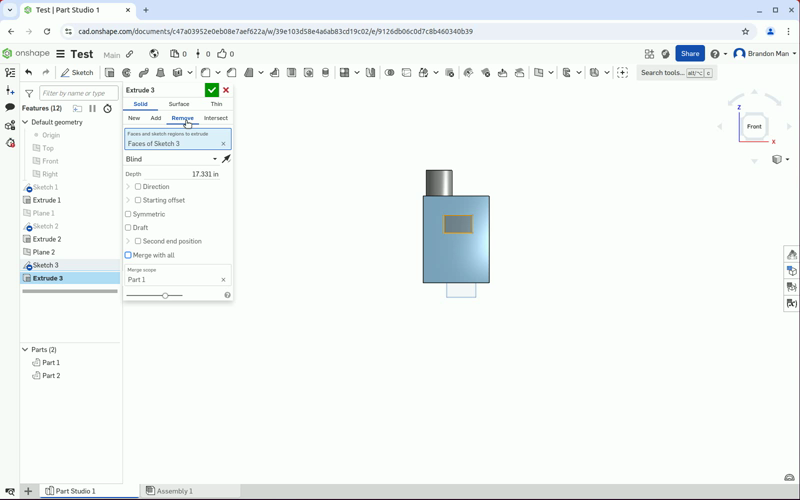
key(space)
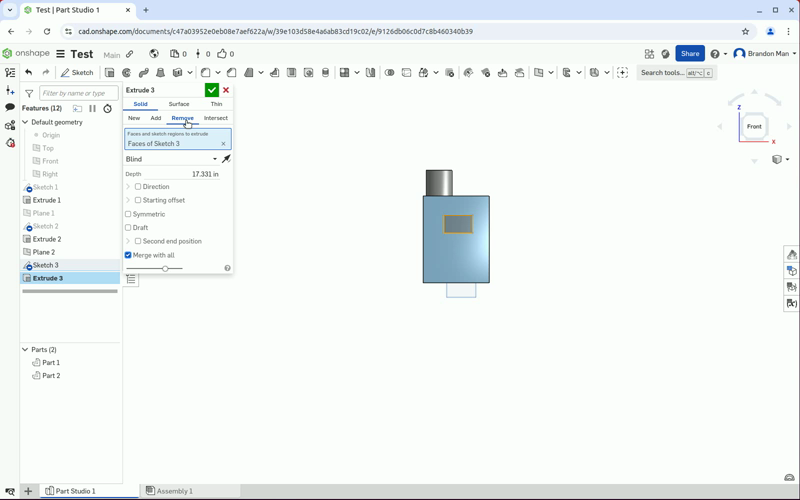
key(enter)
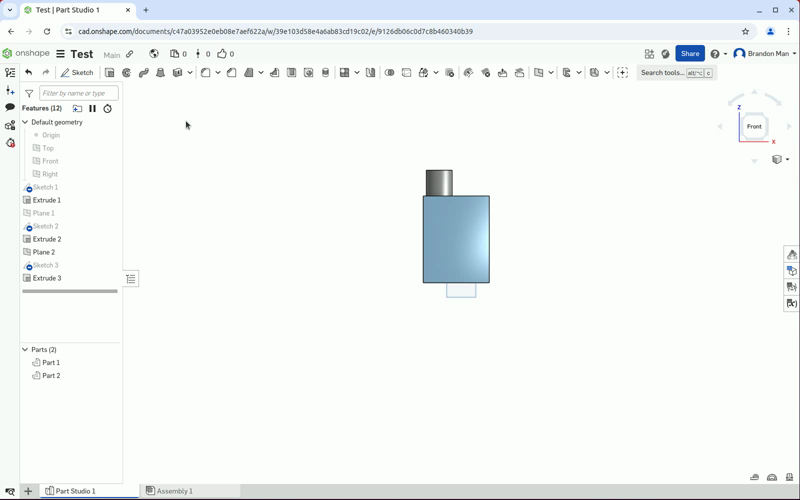
key(shift+h)
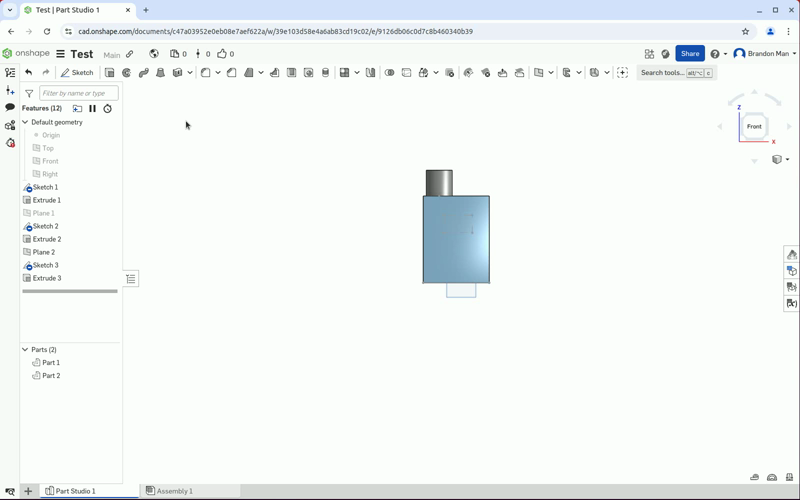
key(shift+h)
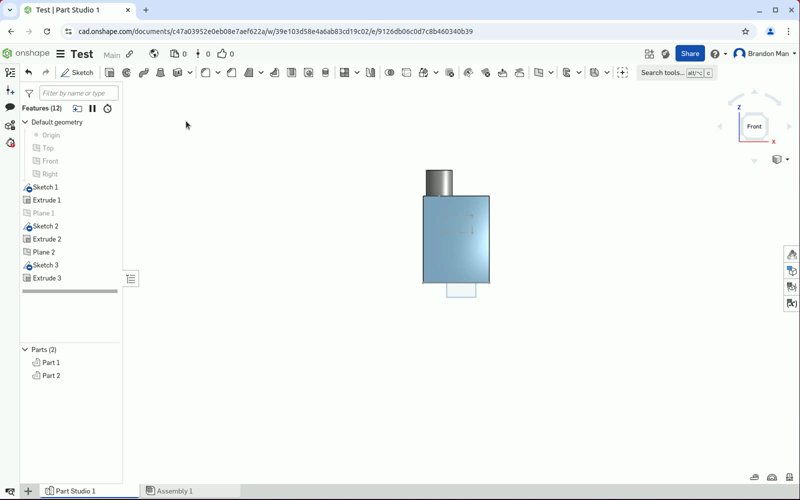
key(shift+7)
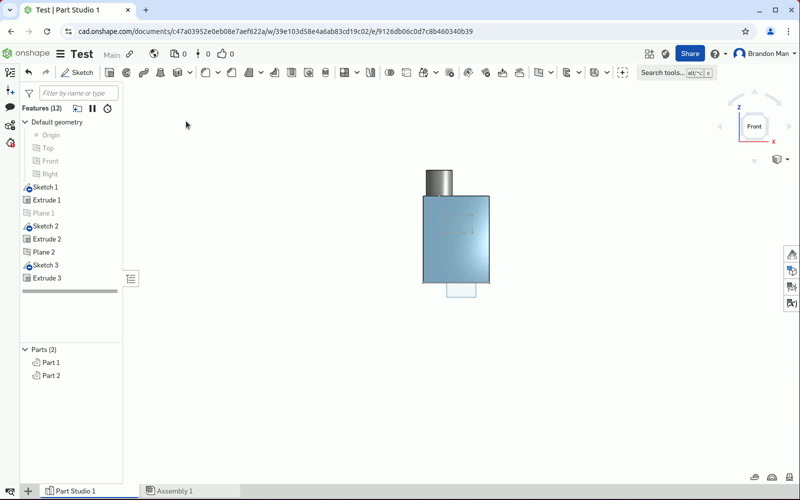
key(left, 2)
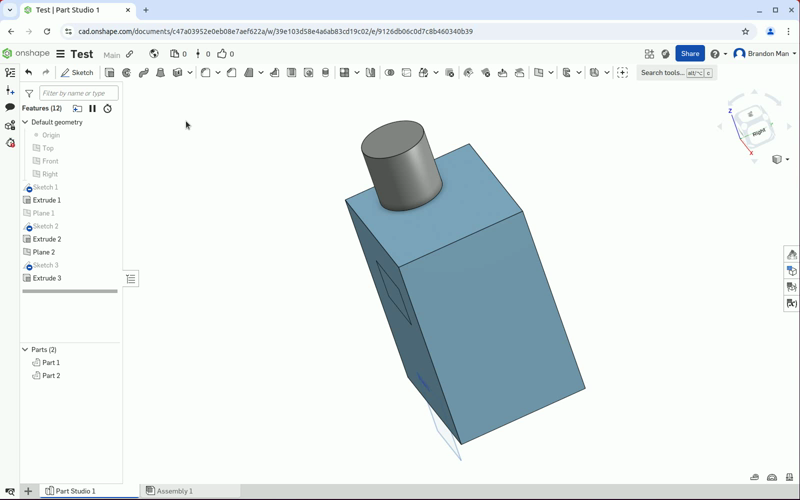
key(down, 2)
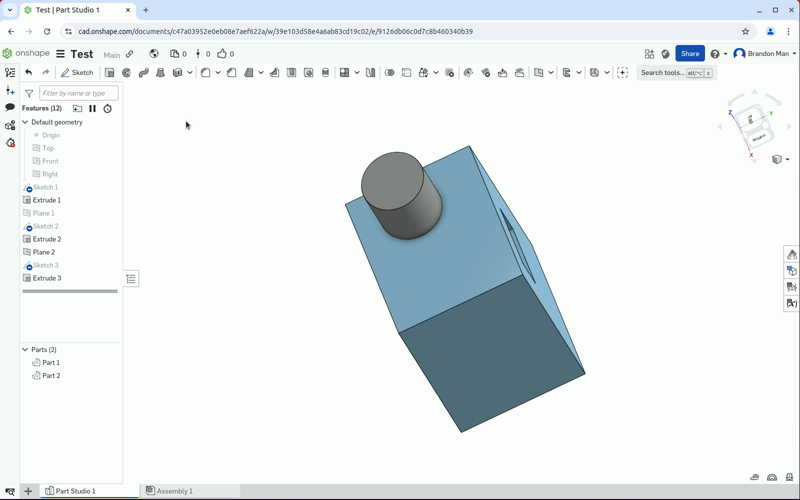
key(up, 2)
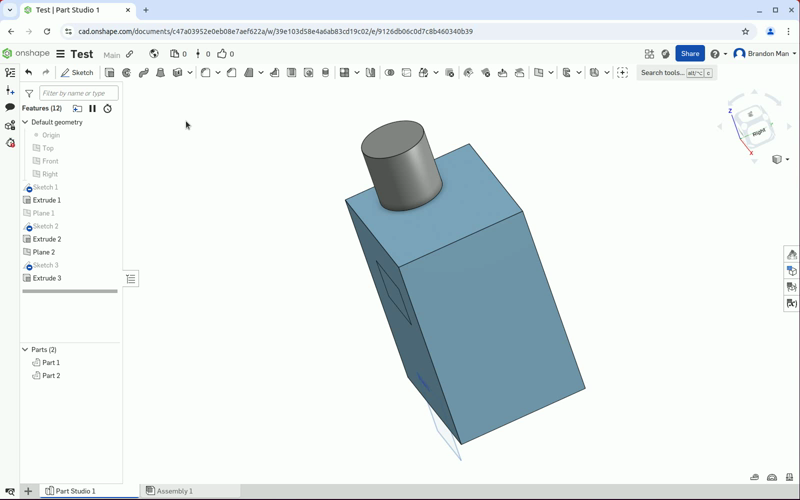
key(right, 2)
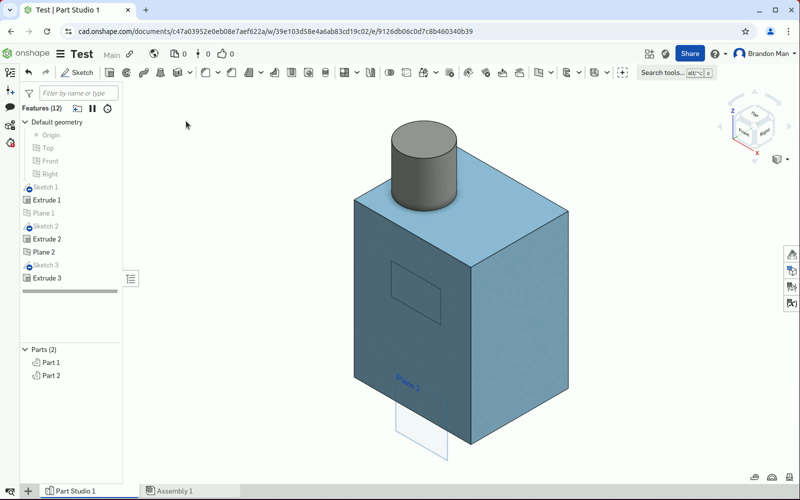
mouse_move(73, 189)
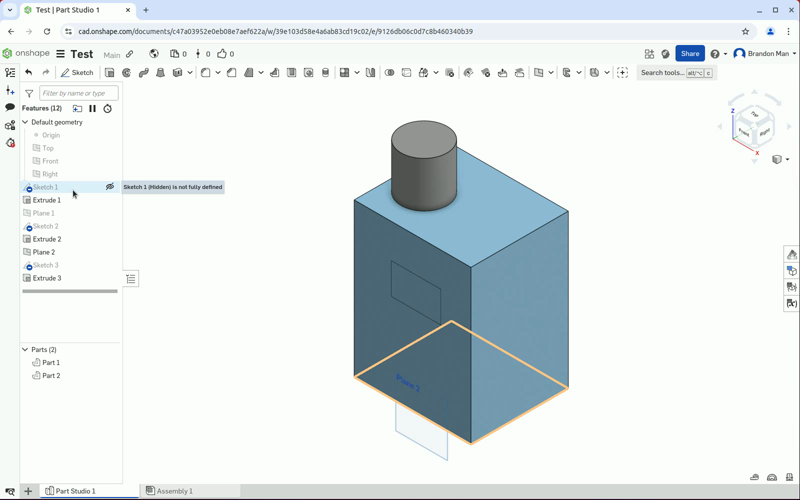
click(73, 189)